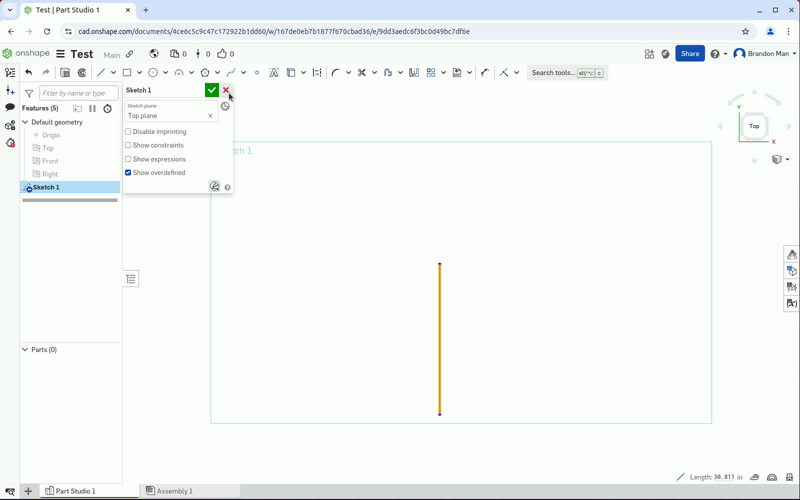
key(shift+h)
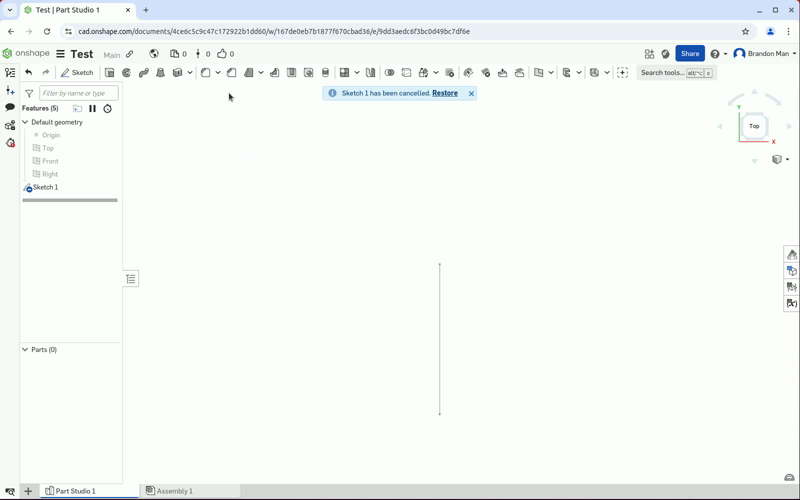
key(shift+s)
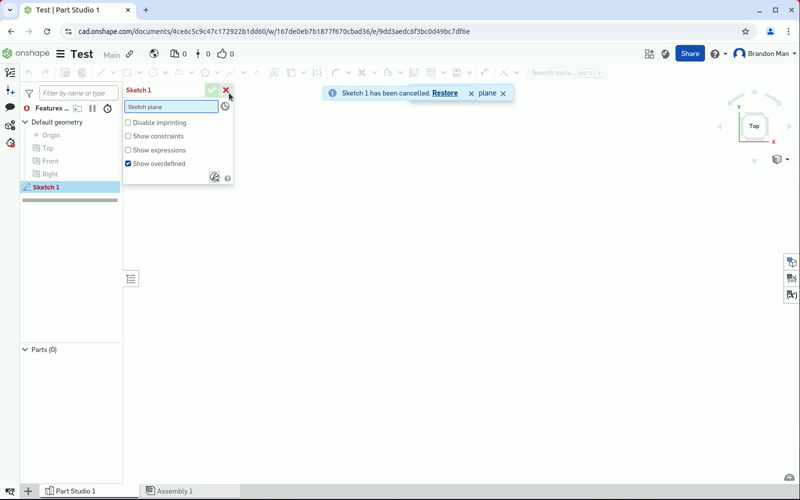
mouse_move(73, 150)
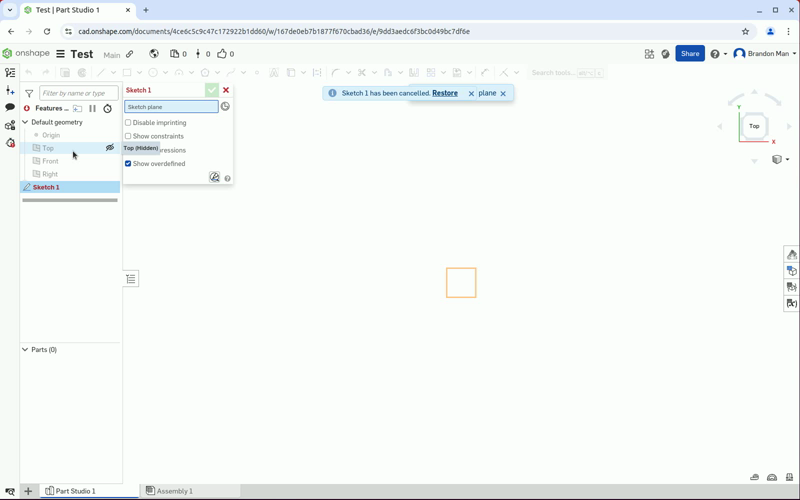
click(73, 150)
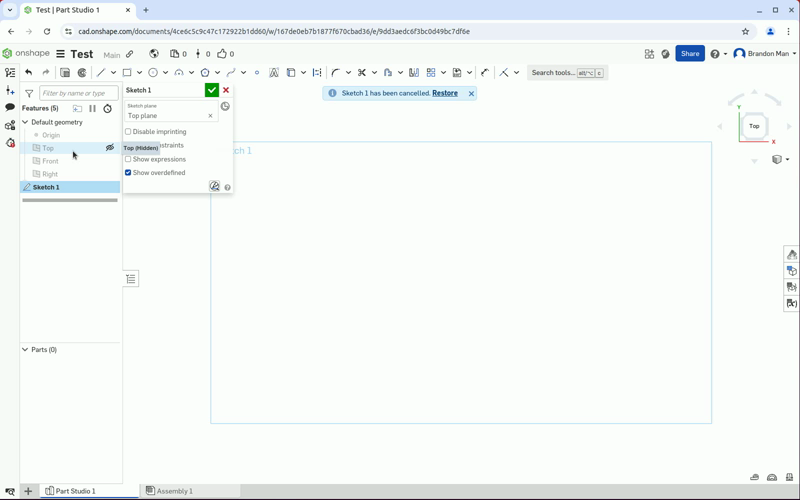
mouse_move(73, 352)
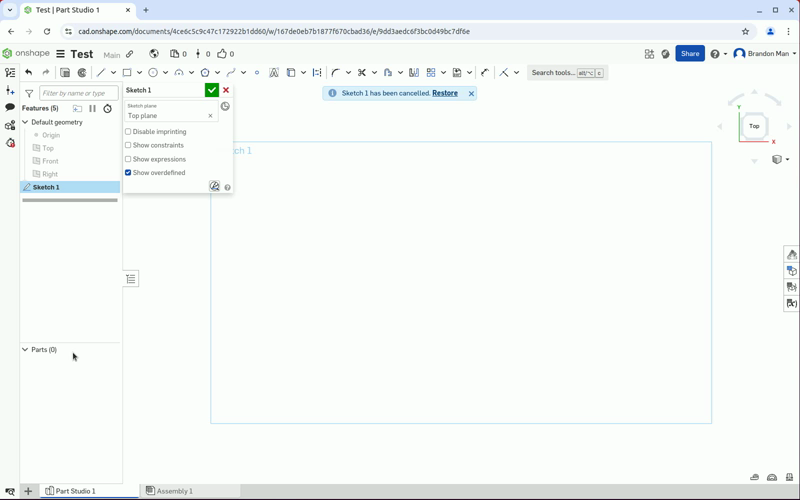
key(y)
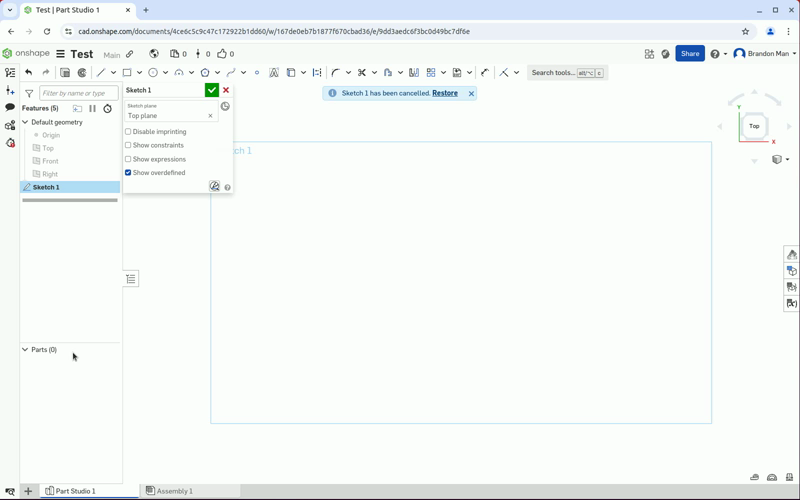
key(c)
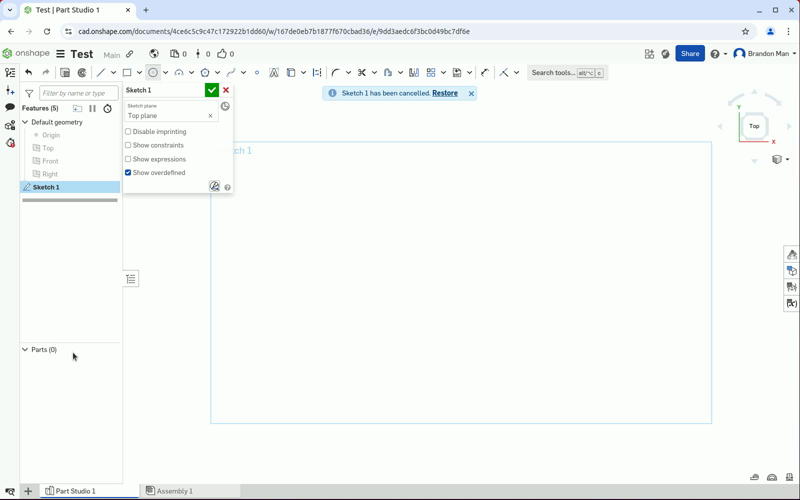
key_down(shift)
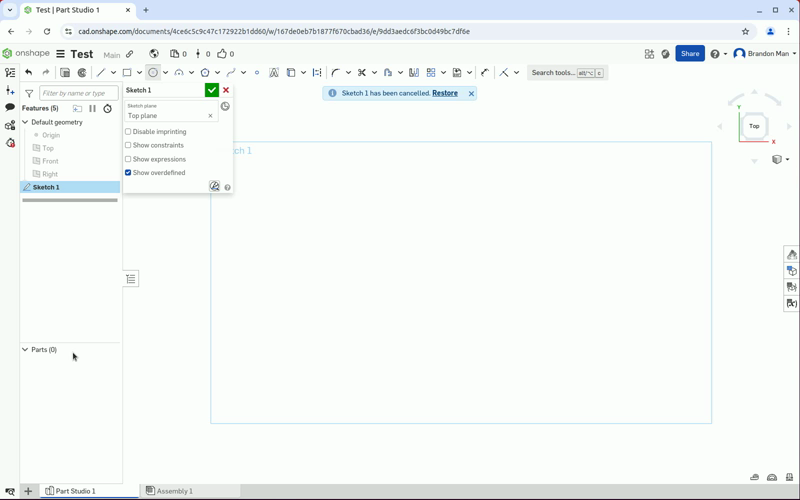
mouse_move(460, 282)
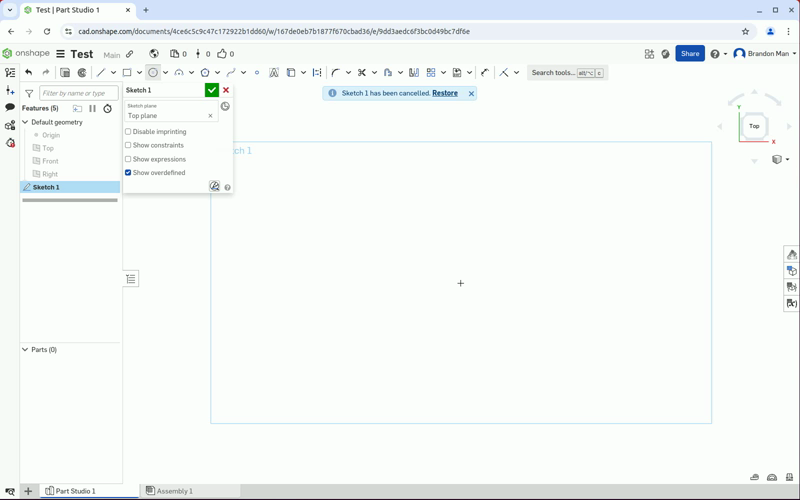
click(460, 282)
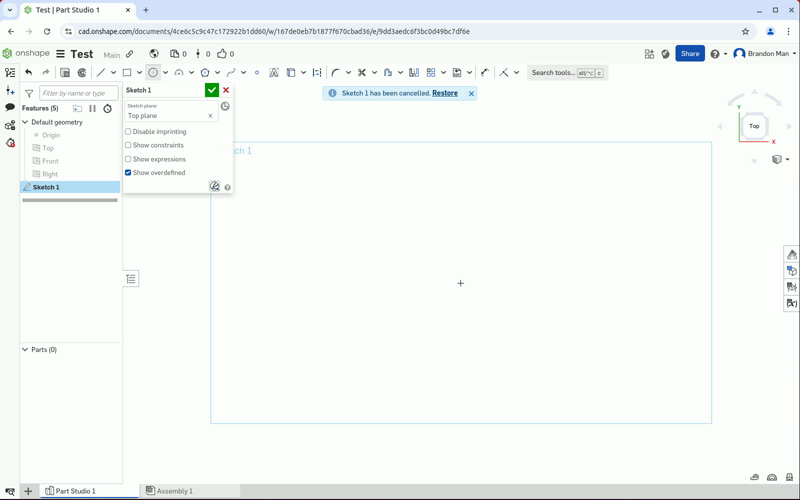
key_up(shift)
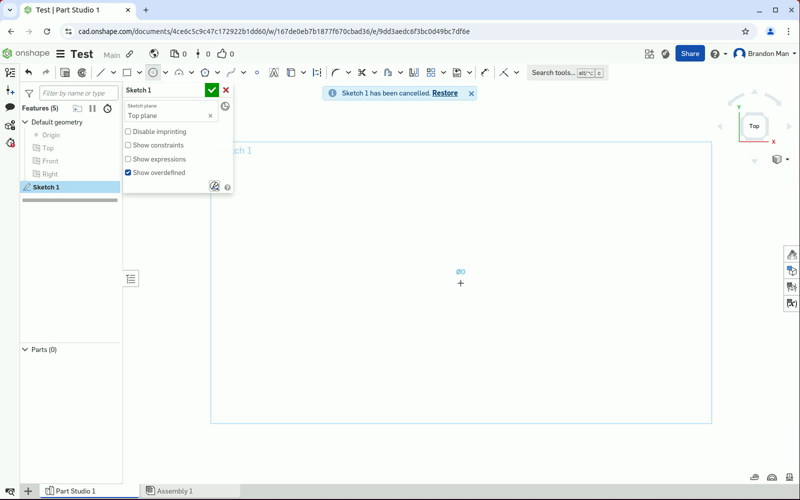
mouse_move(567, 282)
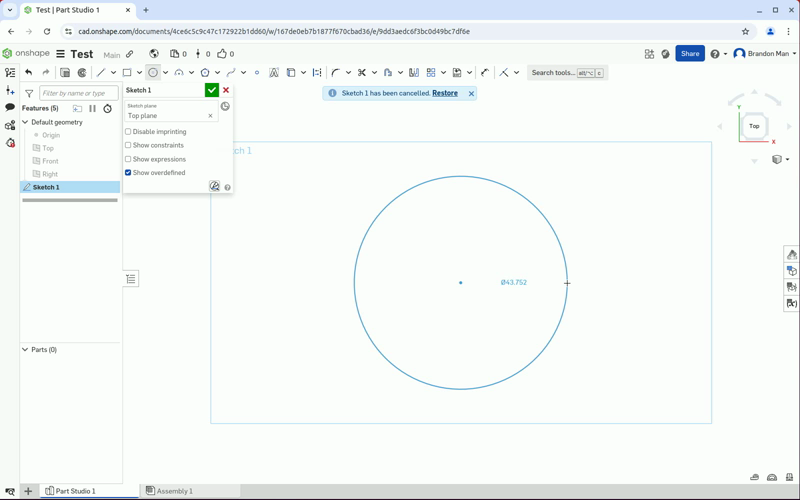
click(567, 282)
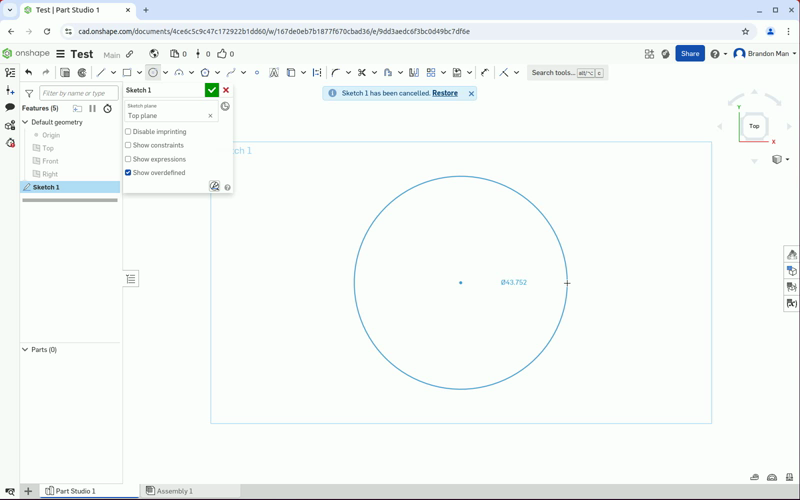
key(esc)
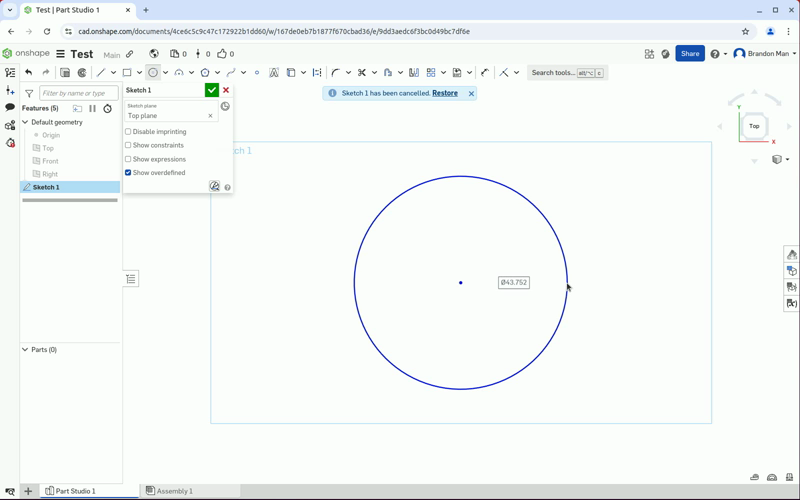
key(c)
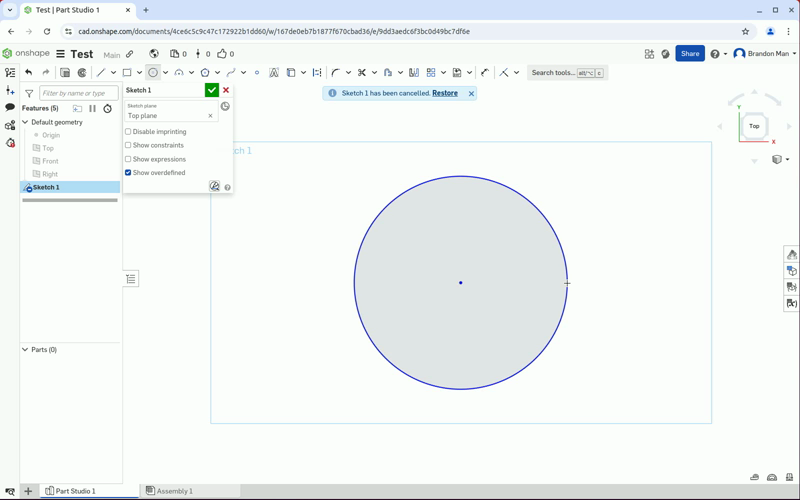
key_down(shift)
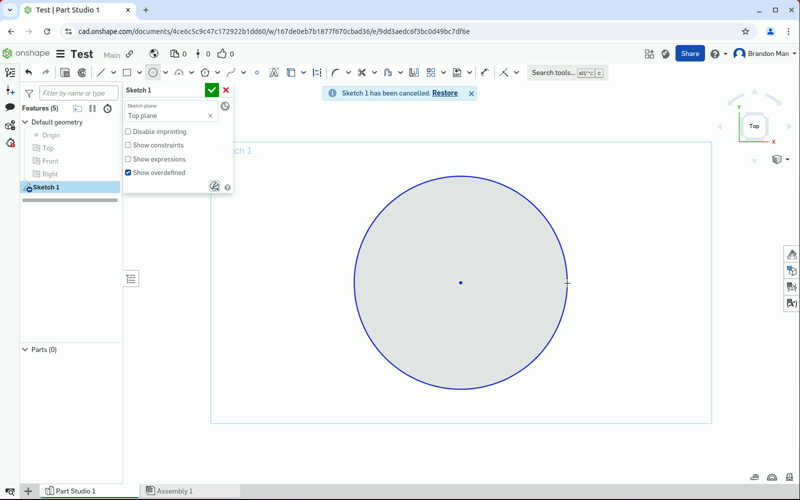
mouse_move(460, 282)
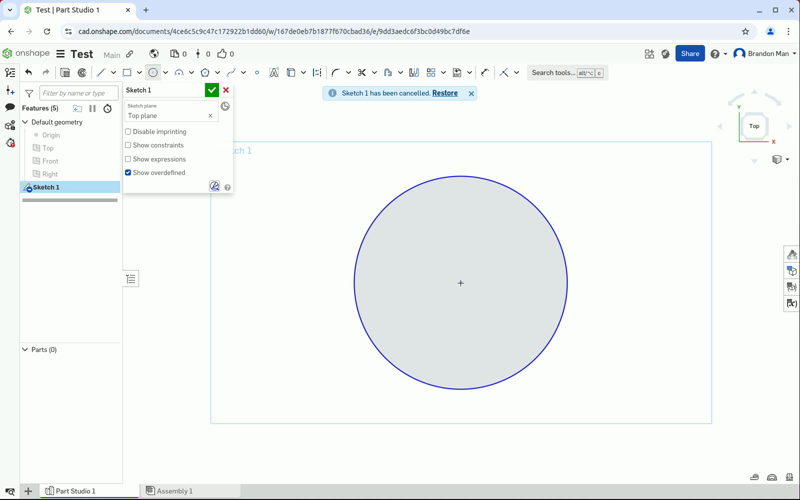
click(460, 282)
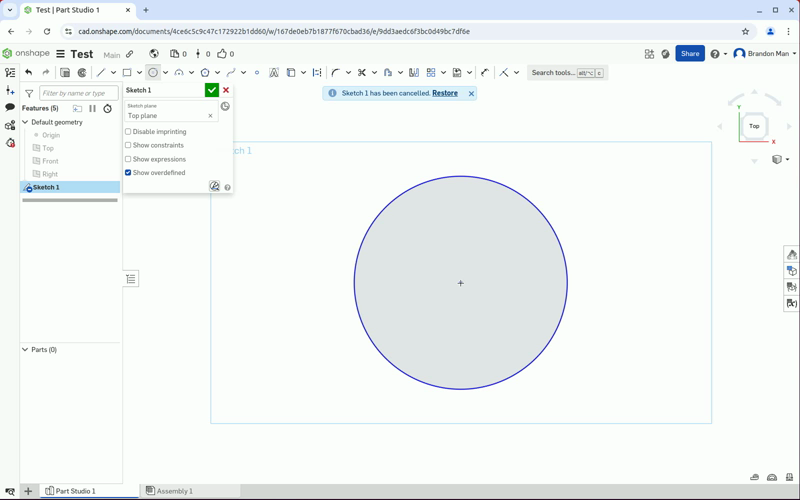
key_up(shift)
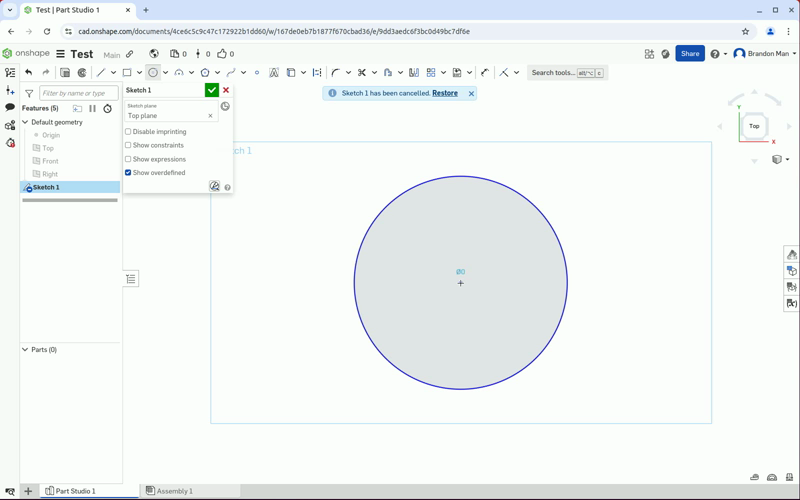
mouse_move(482, 282)
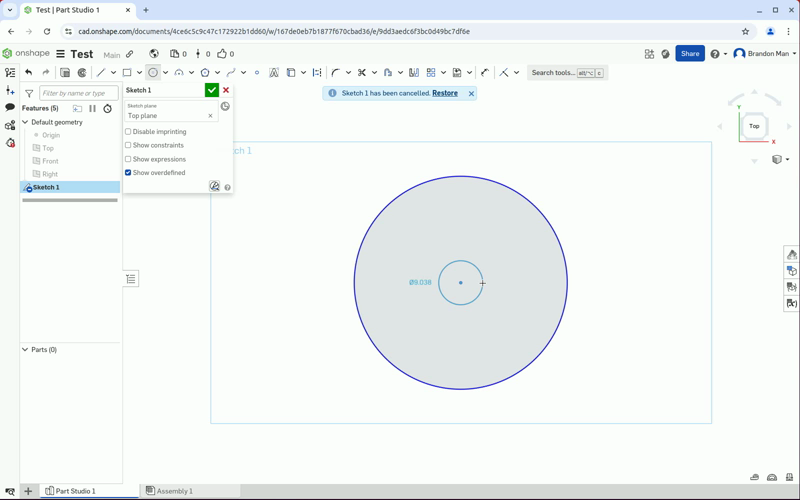
click(482, 282)
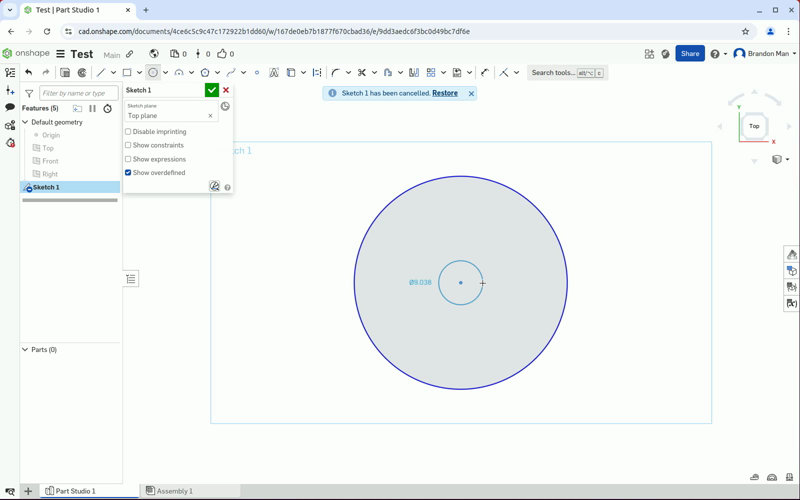
key(esc)
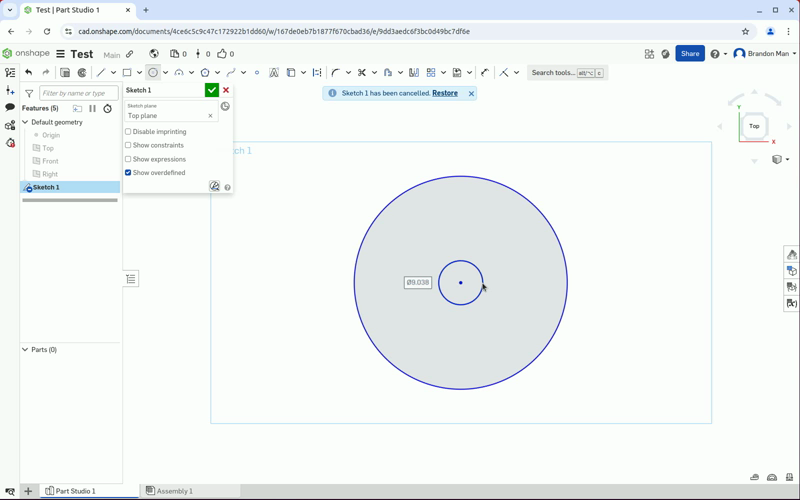
mouse_move(485, 349)
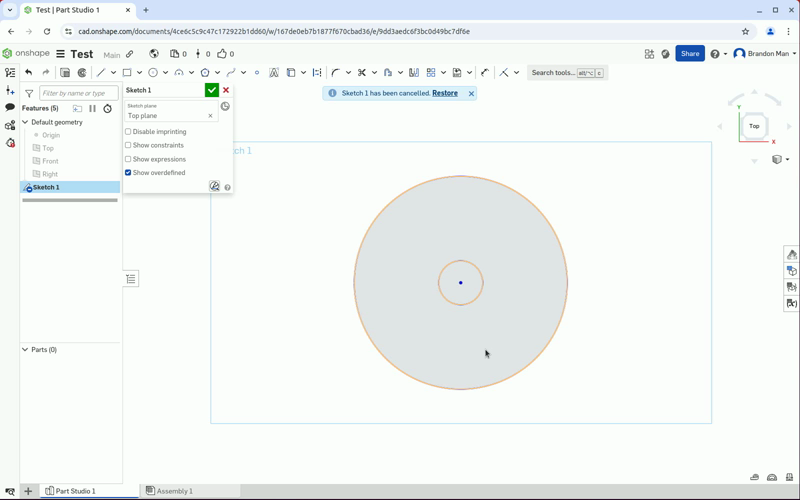
click(485, 349)
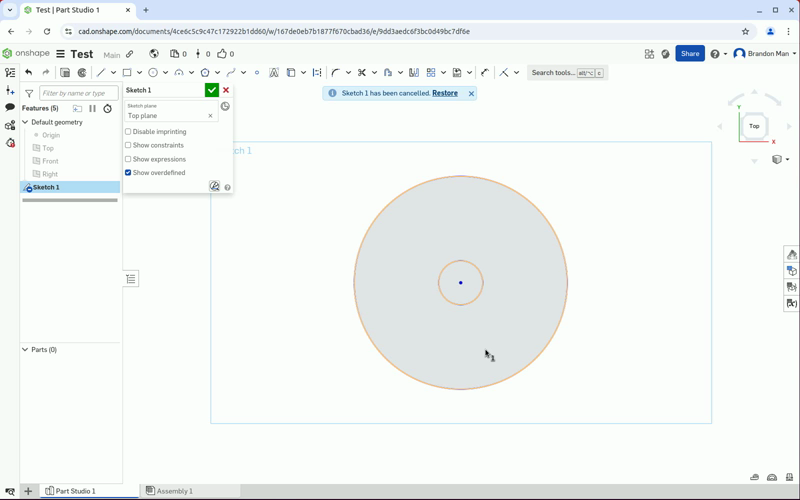
mouse_move(73, 352)
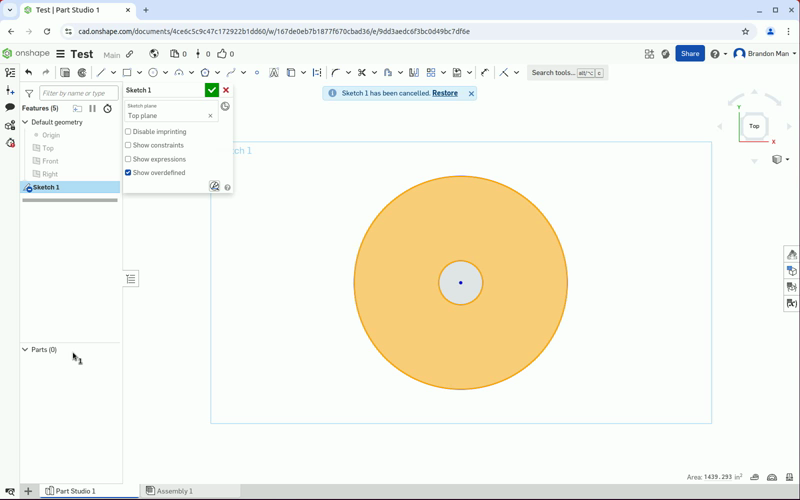
key(shift+y)
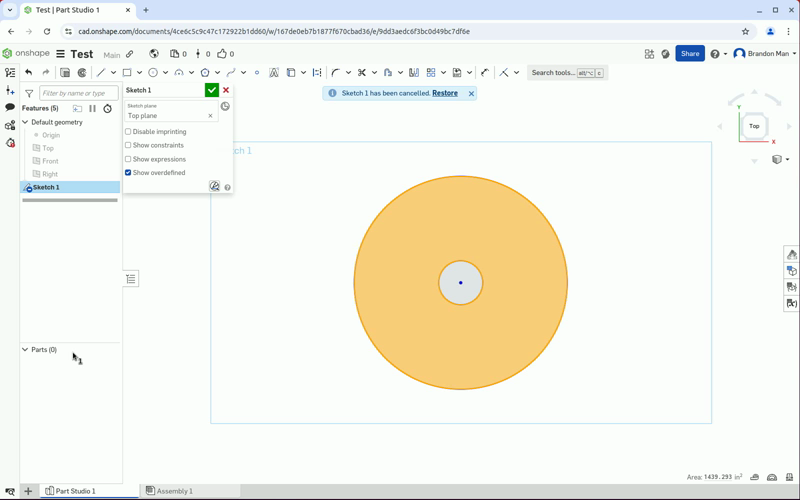
key(shift+e)
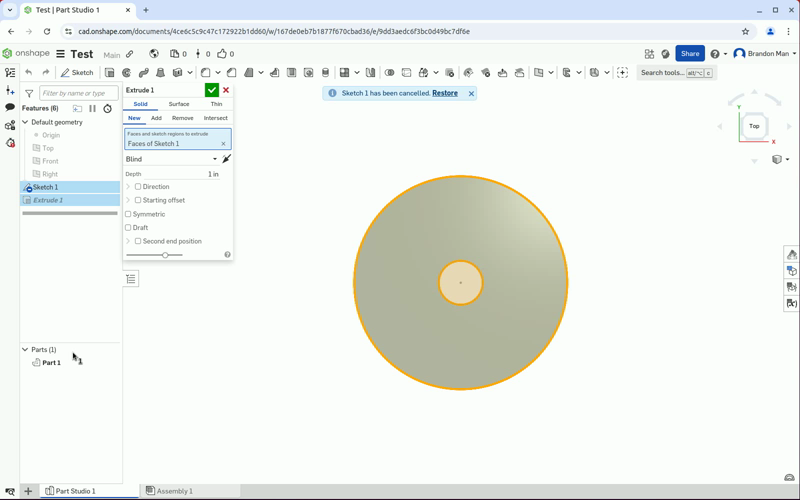
mouse_move(143, 106)
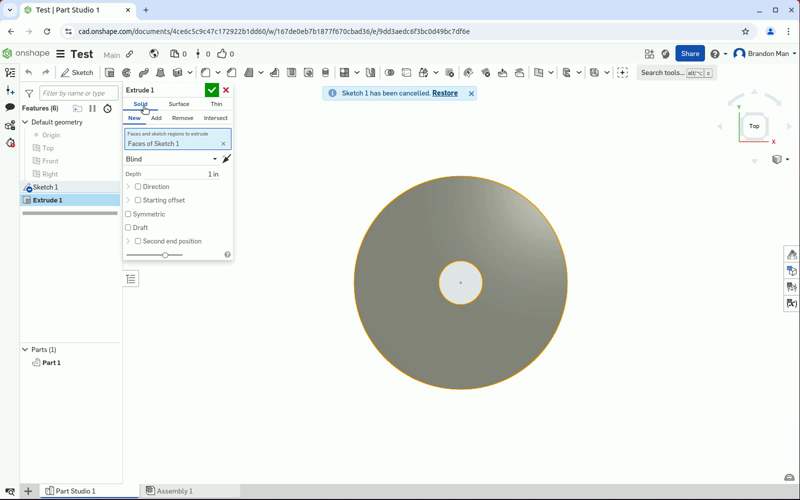
click(143, 106)
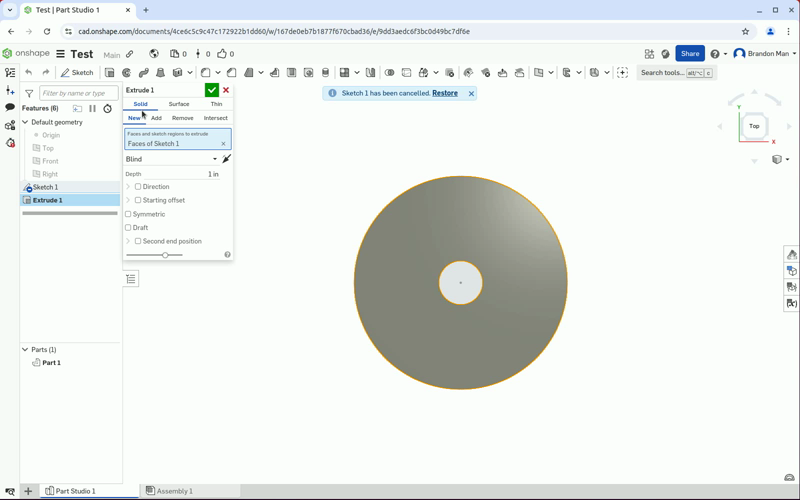
mouse_move(137, 120)
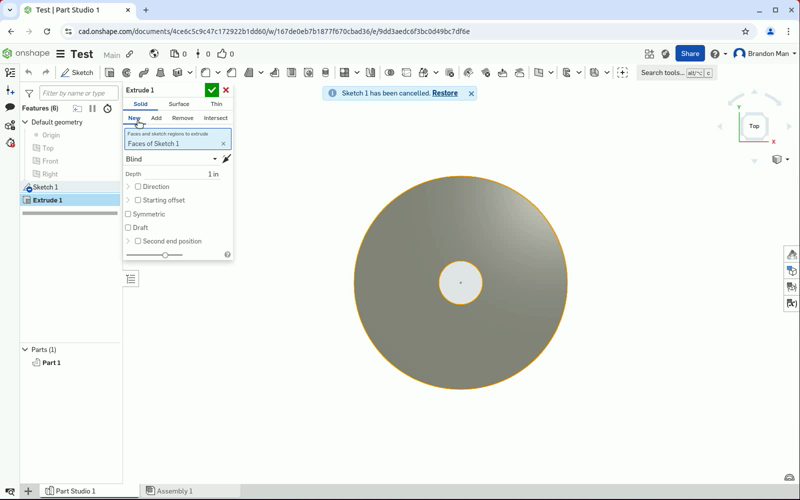
click(137, 120)
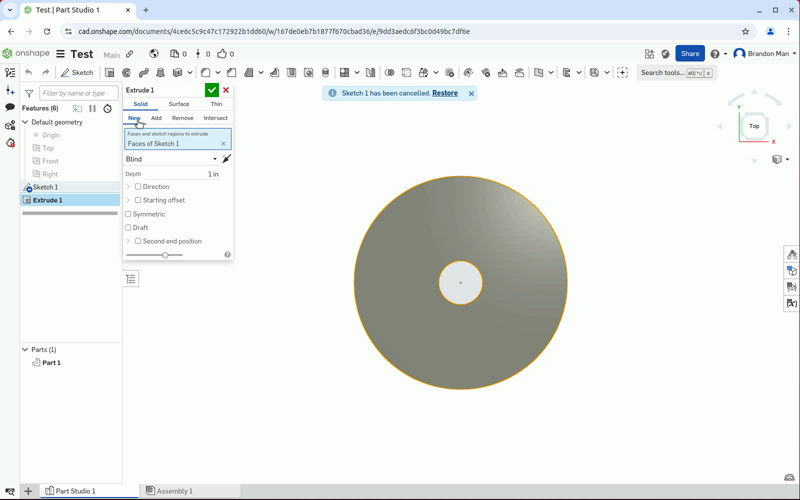
key(tab, 4)
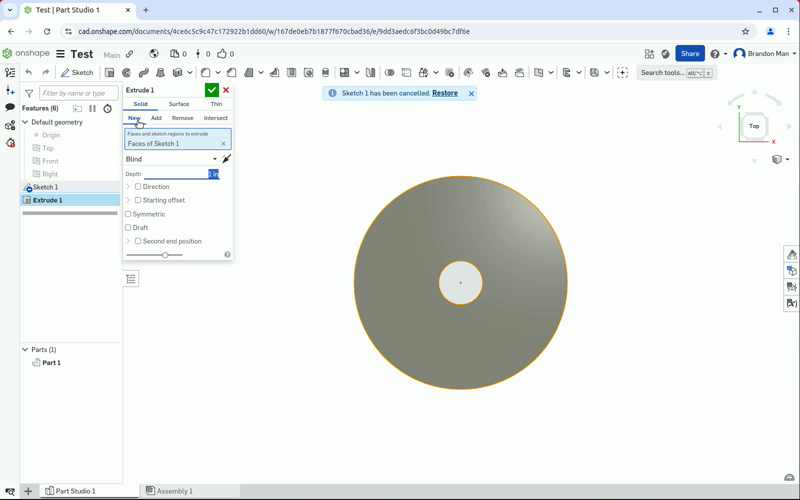
text(6.499)
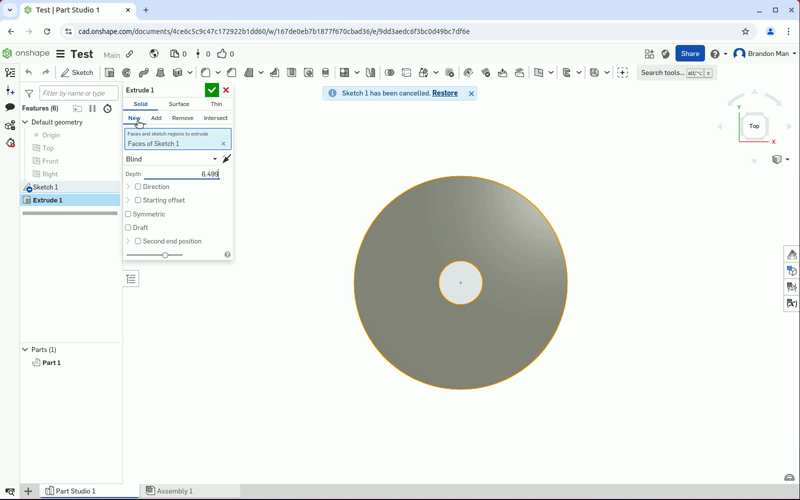
key(enter)
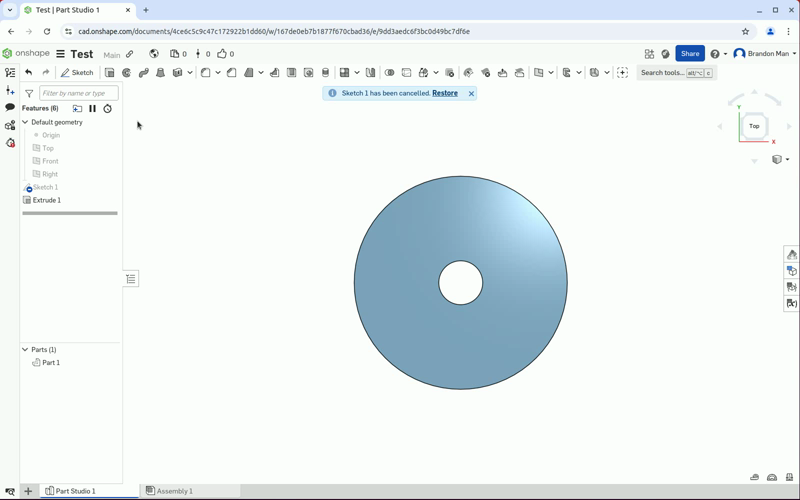
key(shift+h)
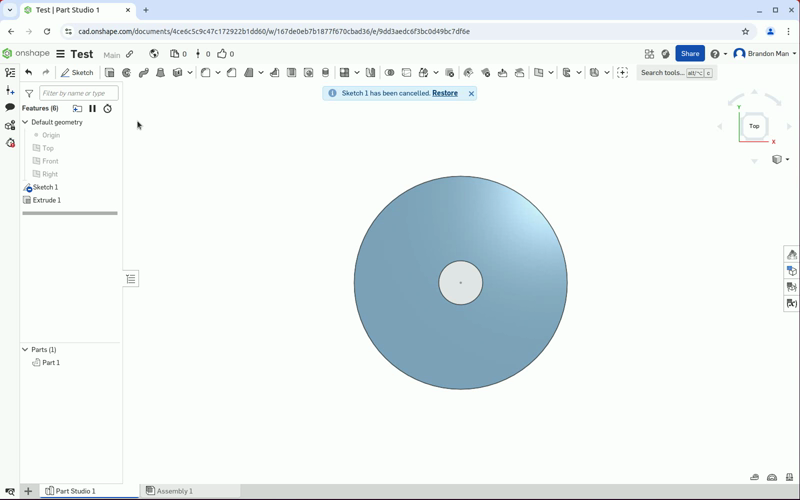
key(shift+h)
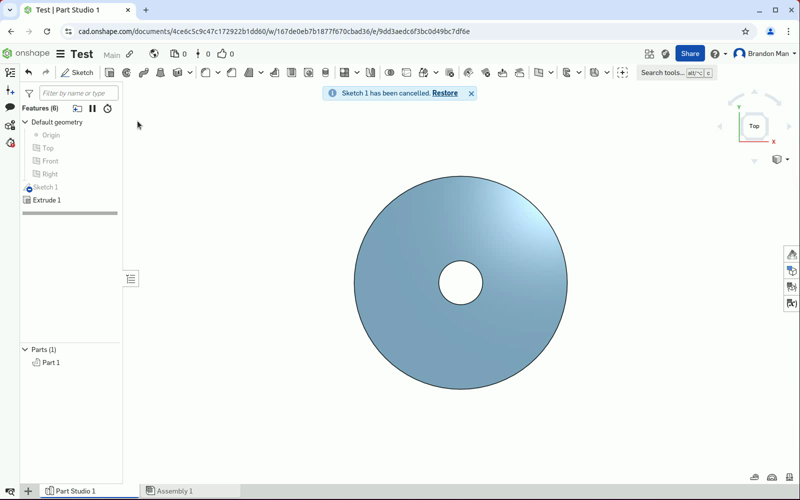
mouse_move(73, 189)
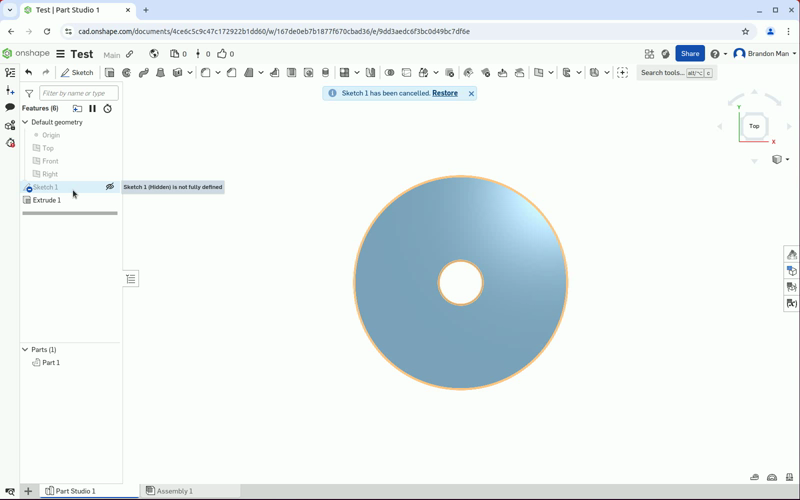
click(73, 189)
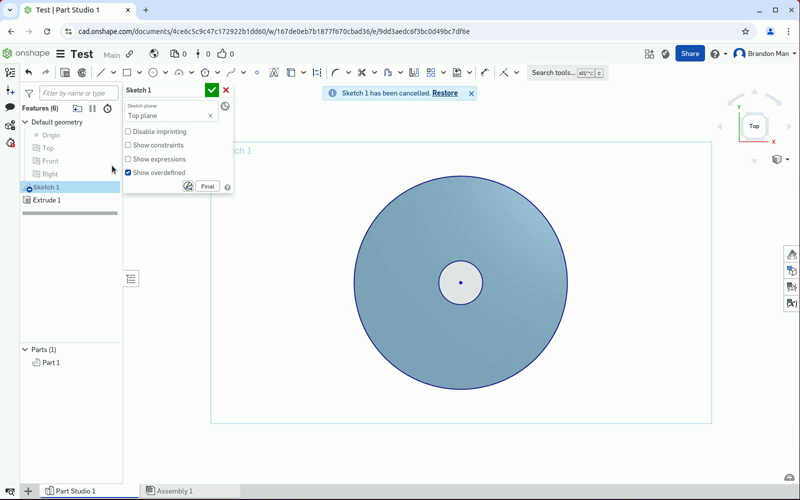
mouse_move(229, 92)
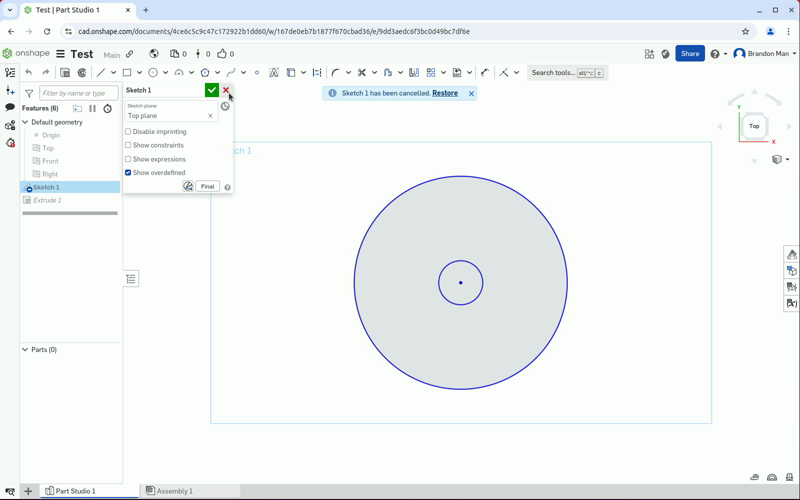
click(229, 92)
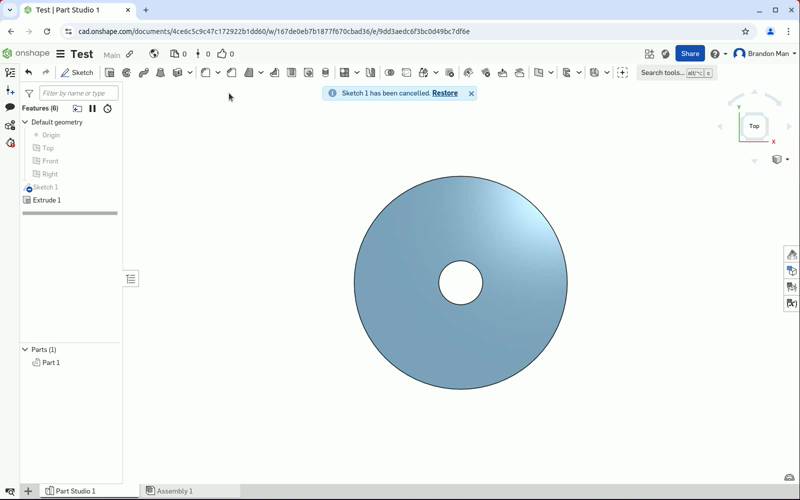
mouse_move(541, 75)
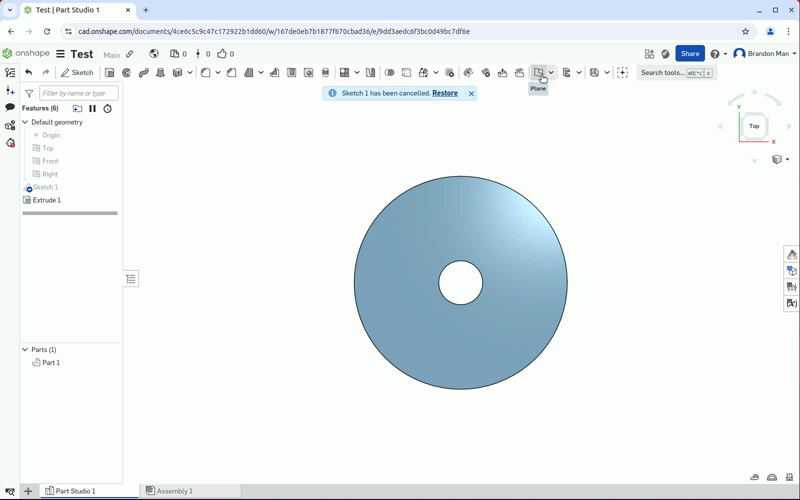
click(541, 75)
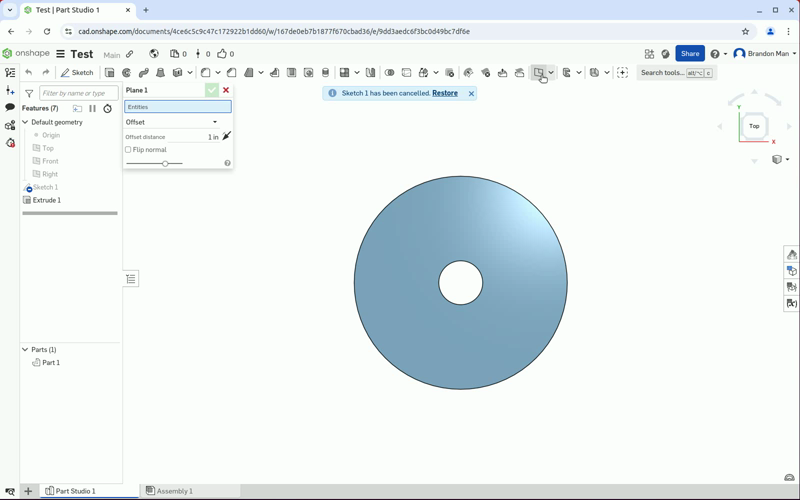
mouse_move(73, 150)
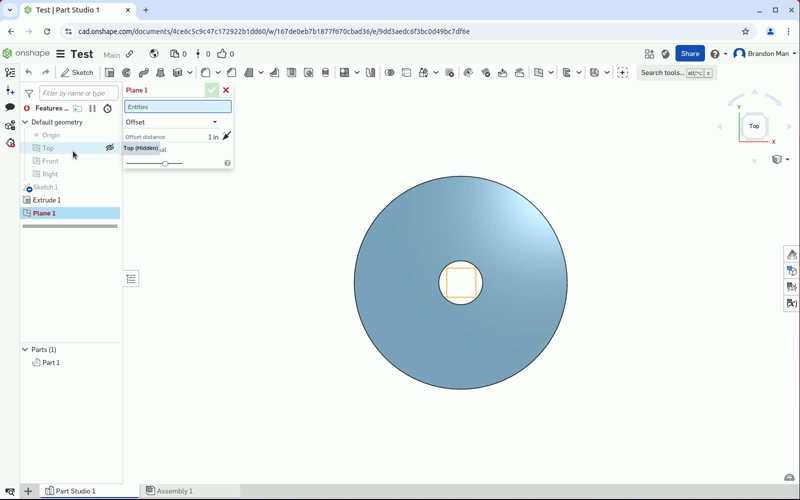
click(73, 150)
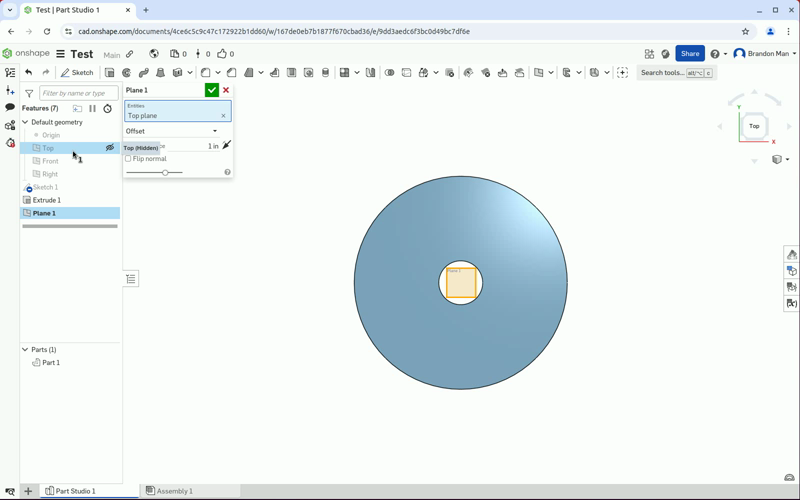
key(tab, 2)
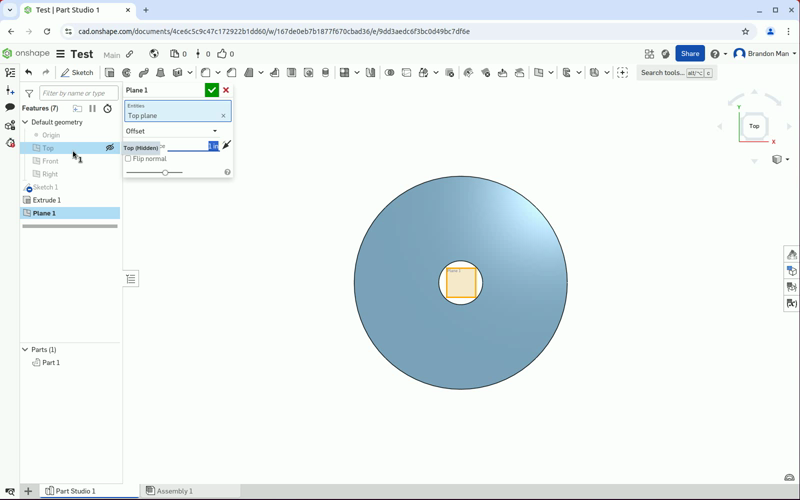
text(6.501)
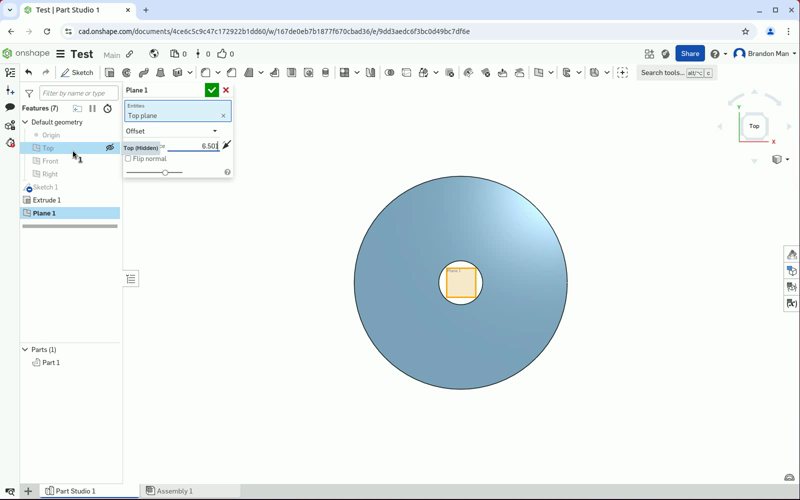
key(enter, 2)
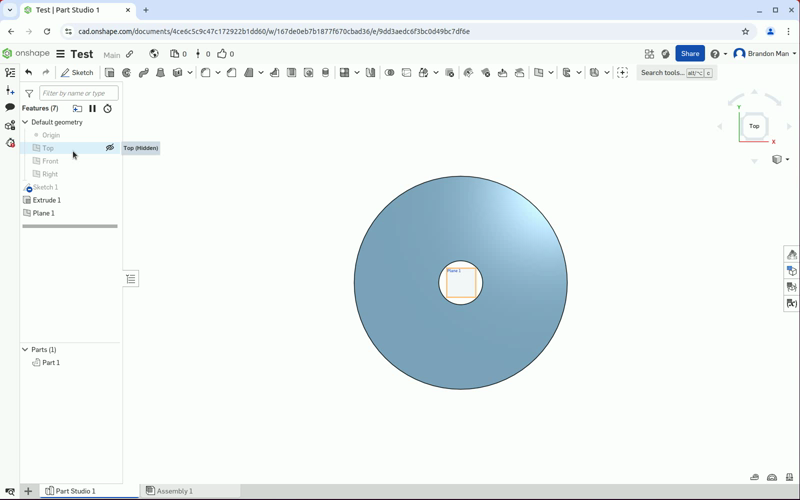
key(shift+s)
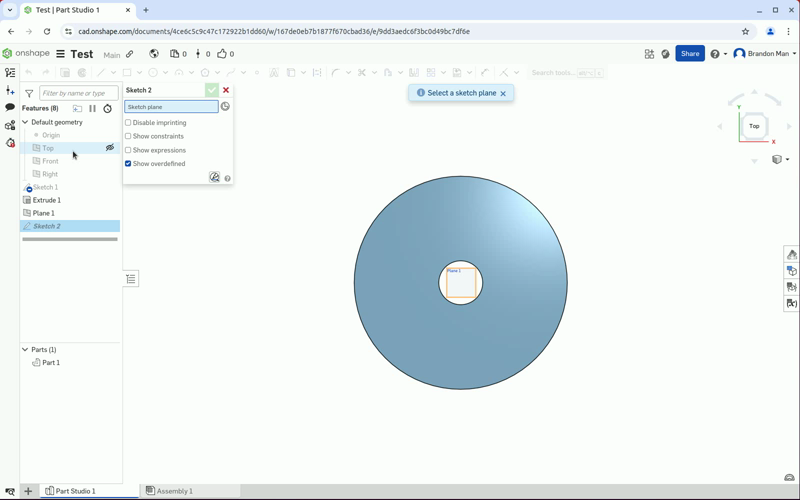
mouse_move(73, 215)
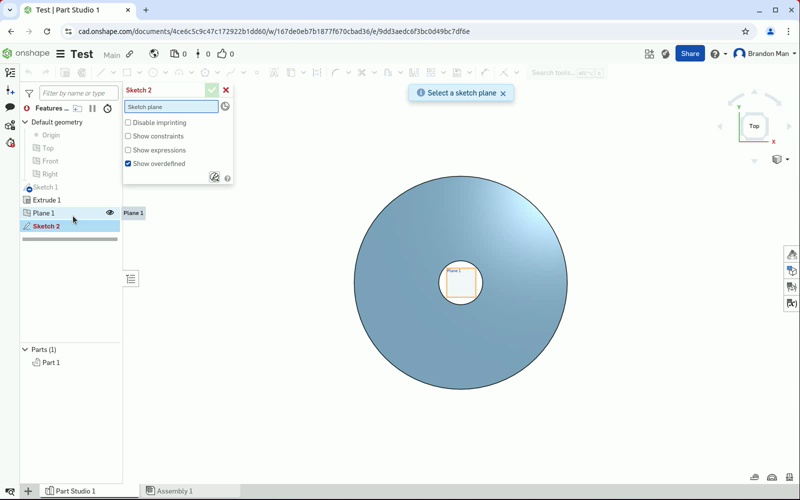
click(73, 215)
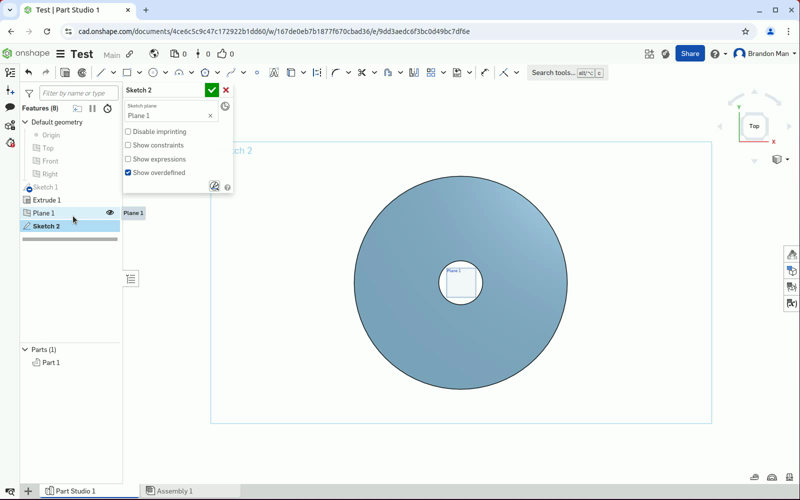
mouse_move(73, 352)
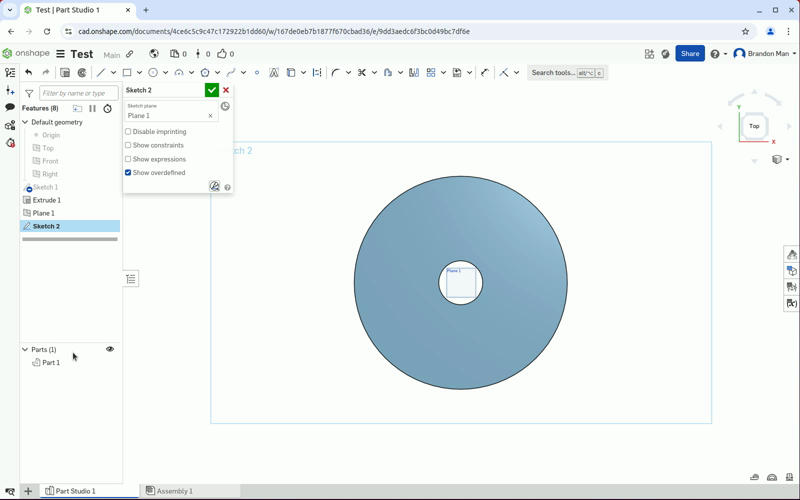
key(y)
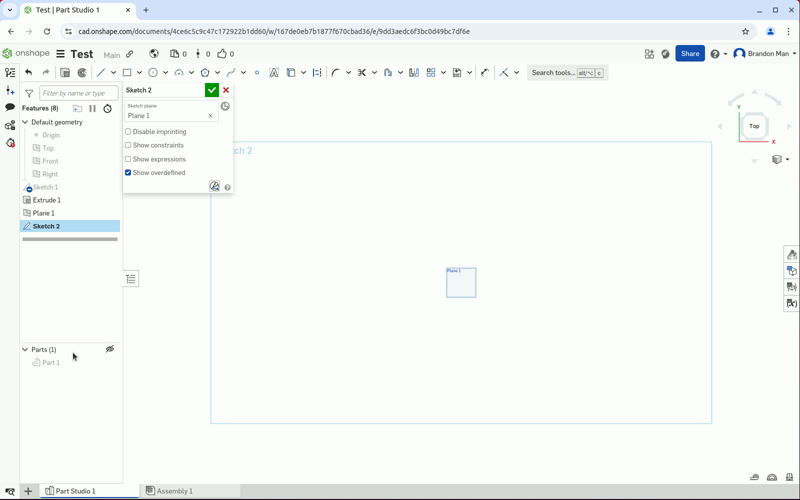
key(c)
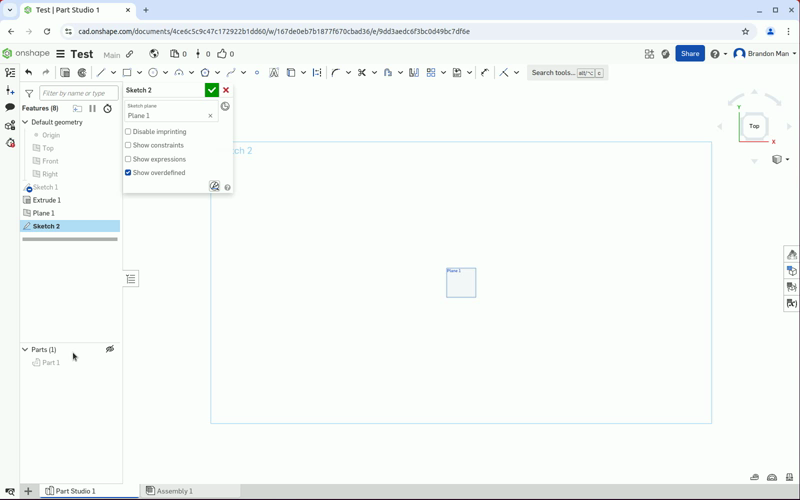
key_down(shift)
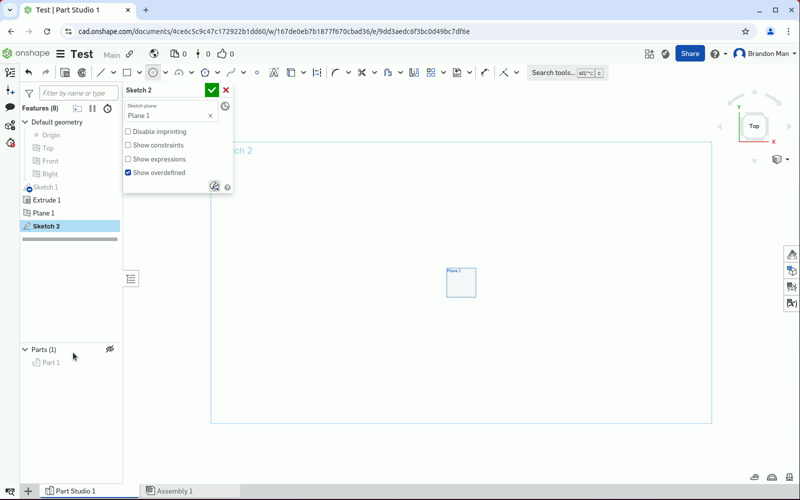
mouse_move(461, 282)
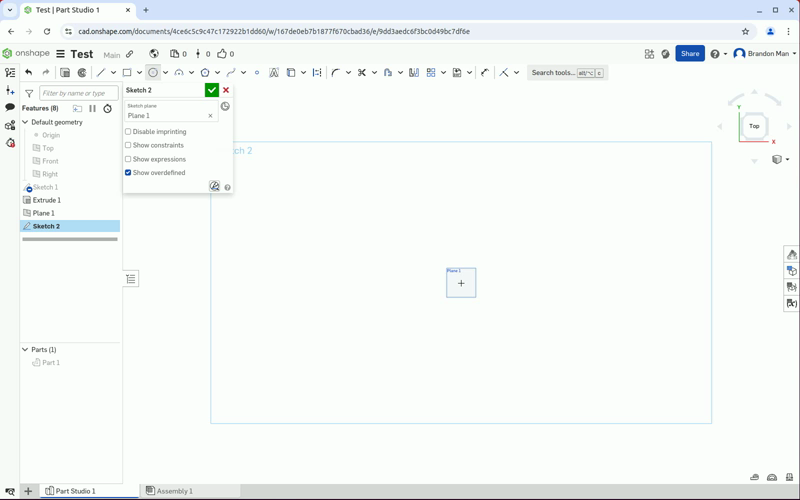
click(461, 282)
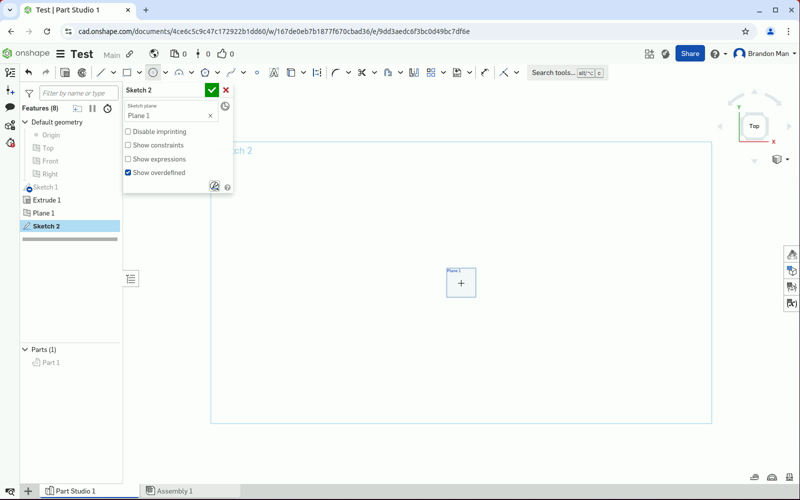
key_up(shift)
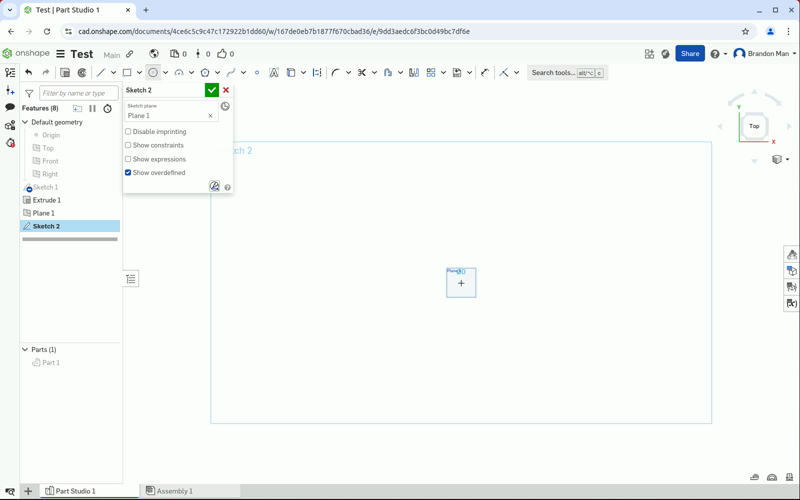
mouse_move(504, 282)
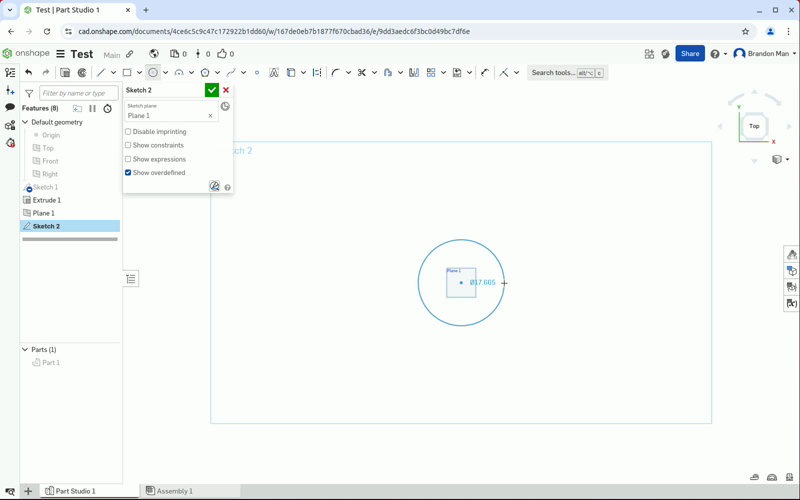
click(504, 282)
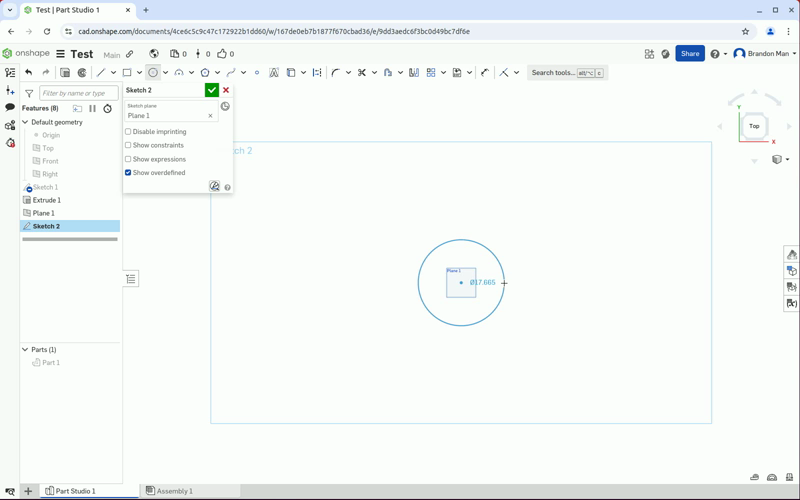
key(esc)
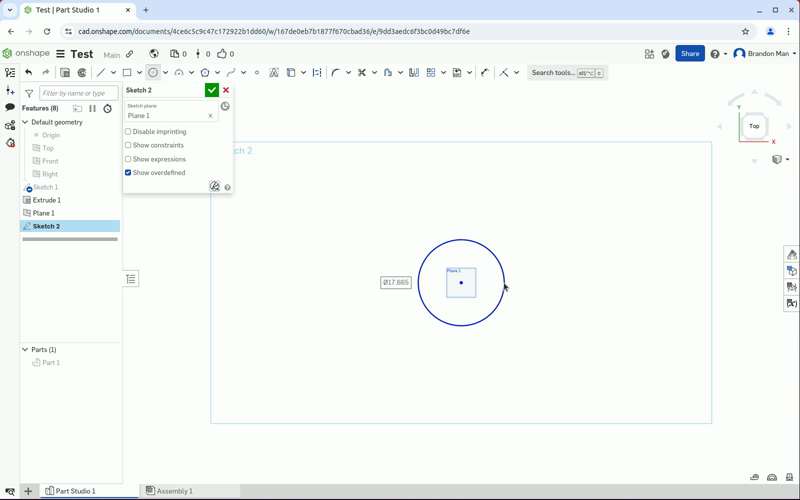
key(c)
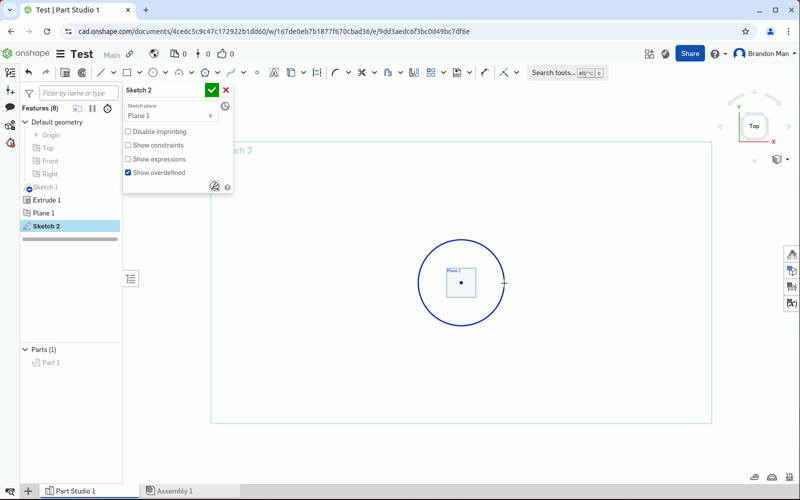
key_down(shift)
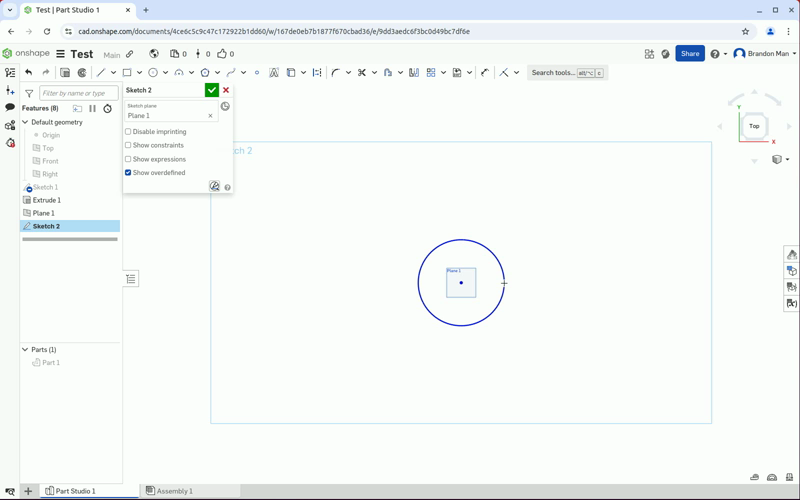
mouse_move(461, 282)
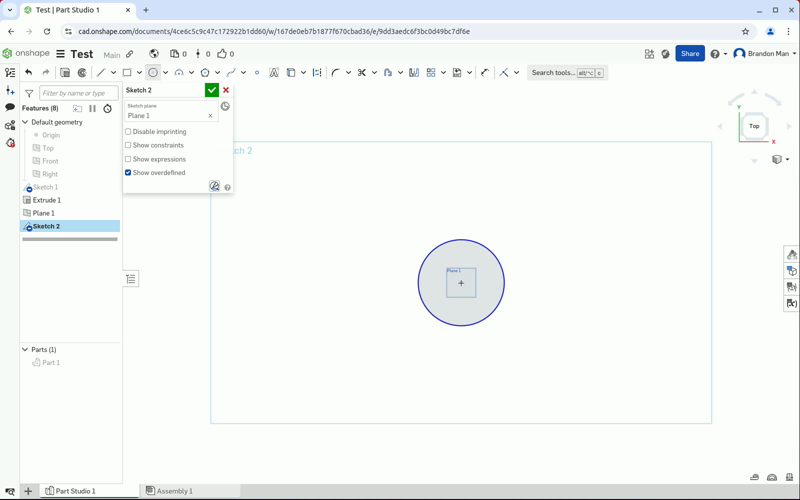
click(461, 282)
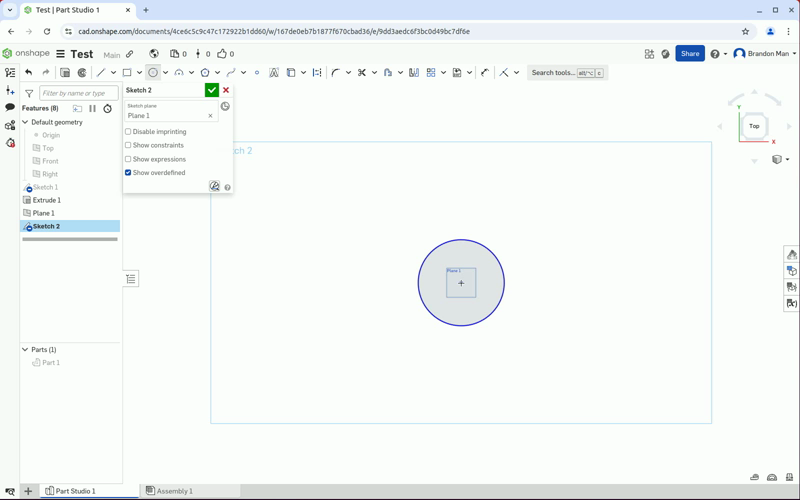
key_up(shift)
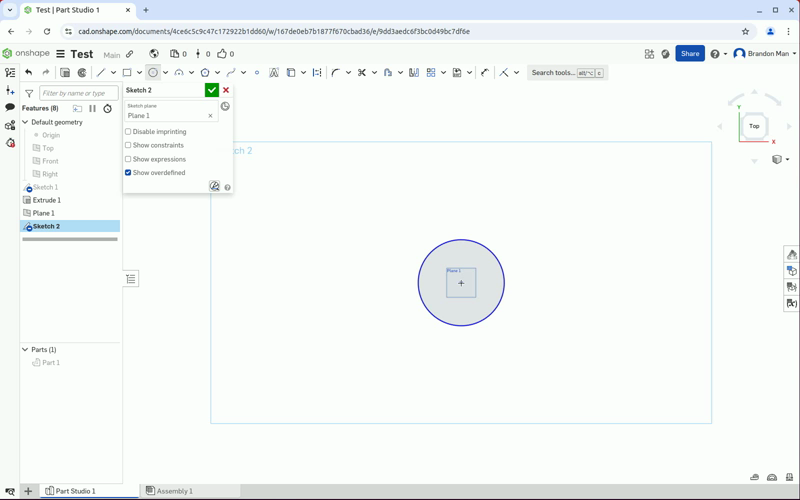
mouse_move(482, 282)
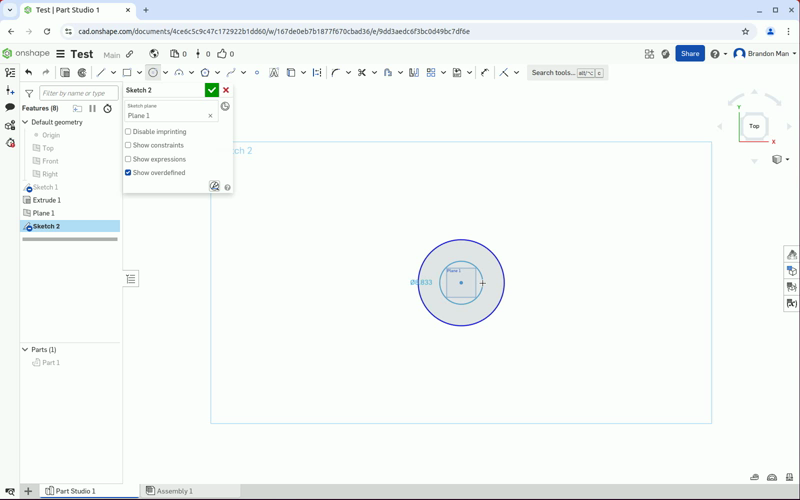
click(482, 282)
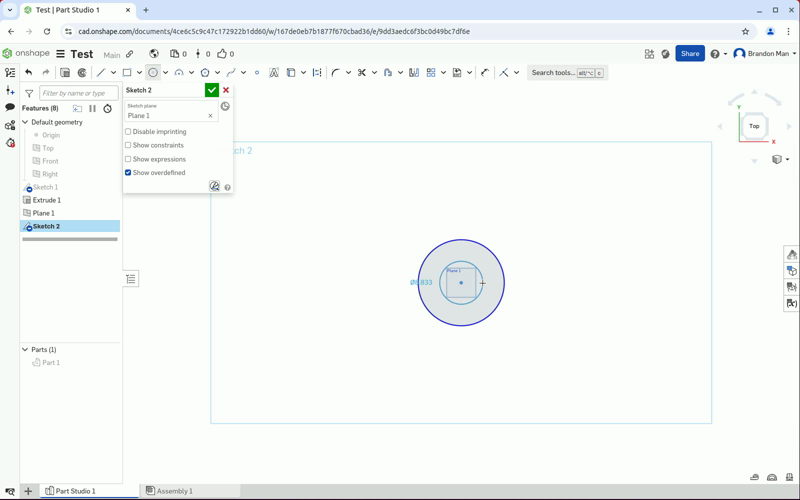
key(esc)
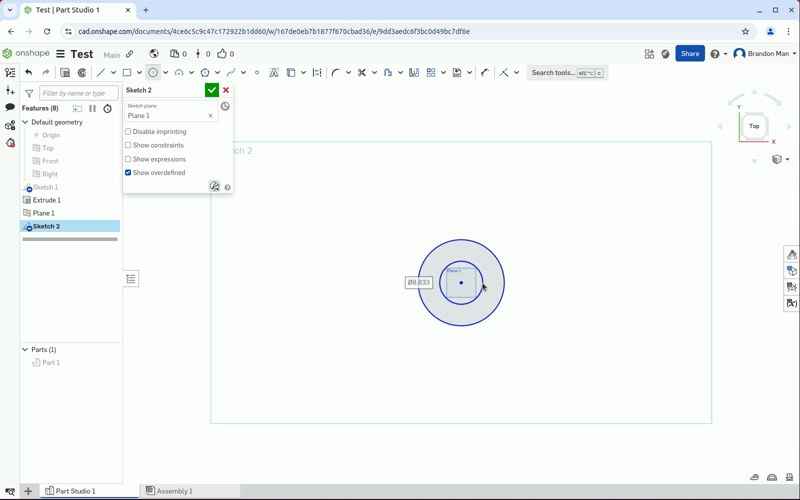
mouse_move(481, 257)
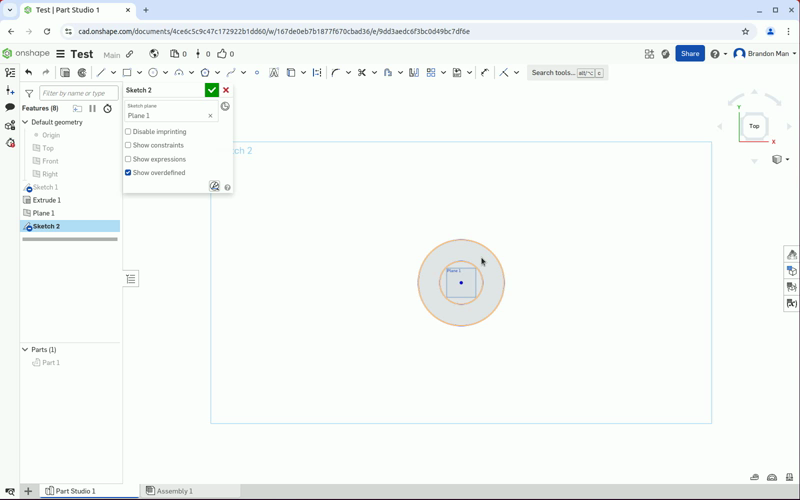
click(481, 257)
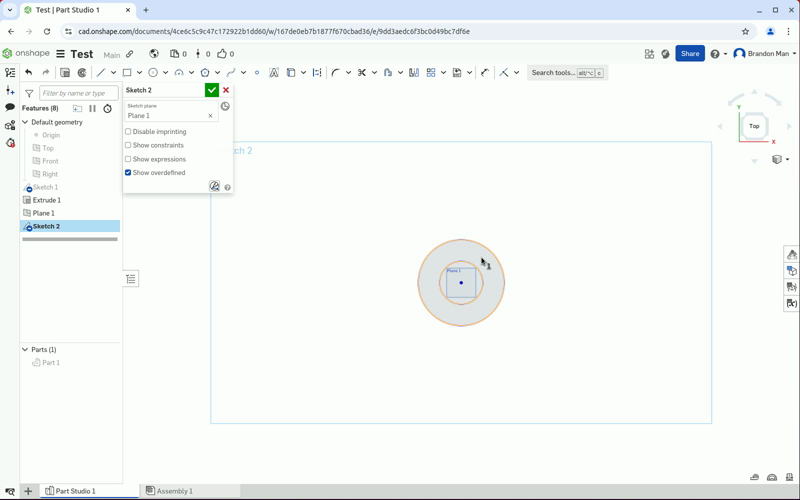
mouse_move(73, 352)
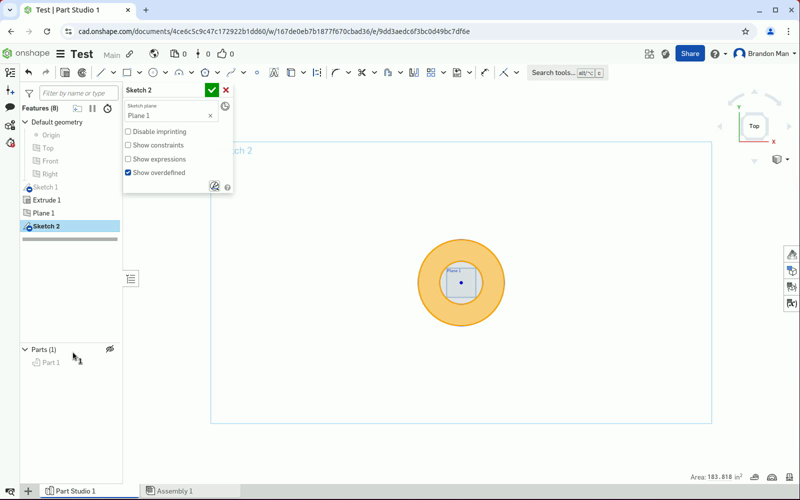
key(shift+y)
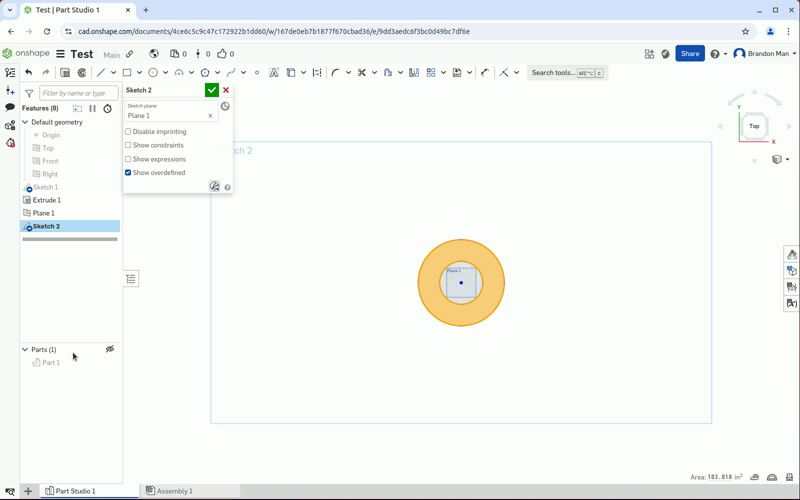
key(shift+e)
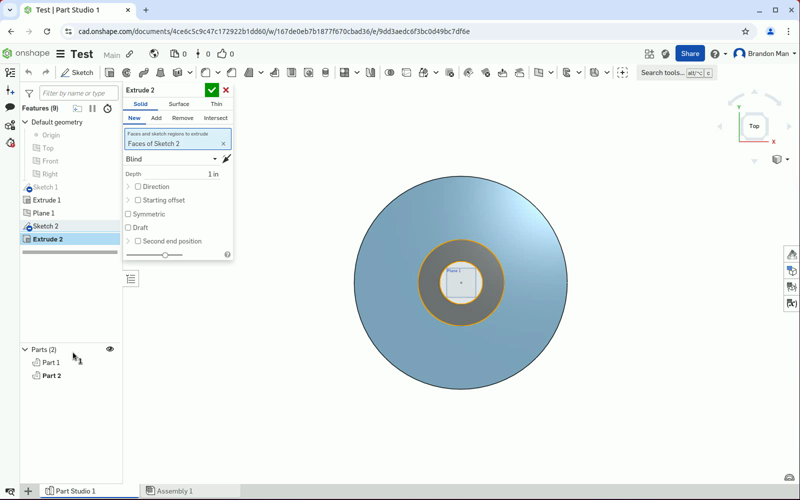
mouse_move(143, 106)
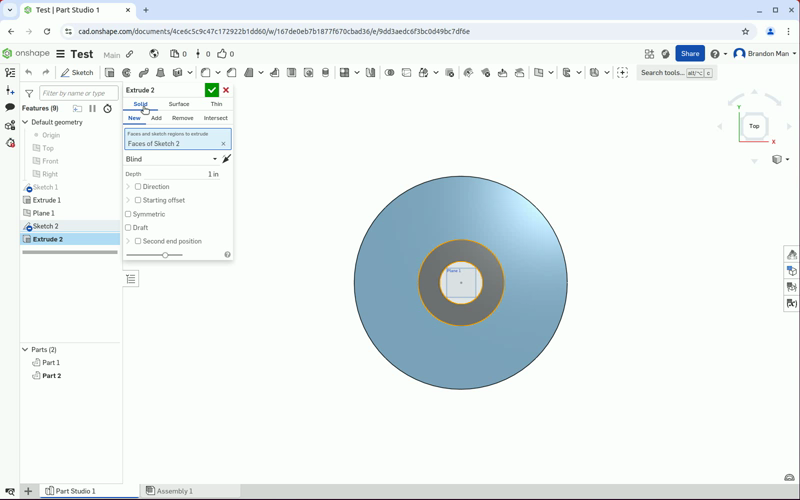
click(143, 106)
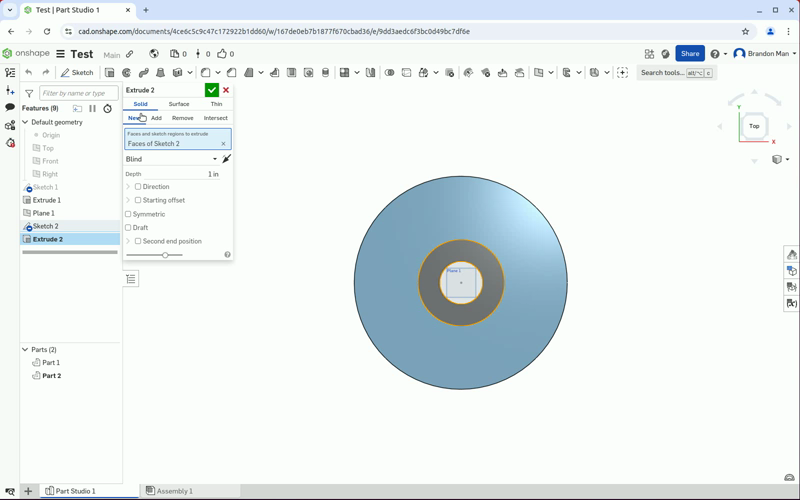
mouse_move(137, 120)
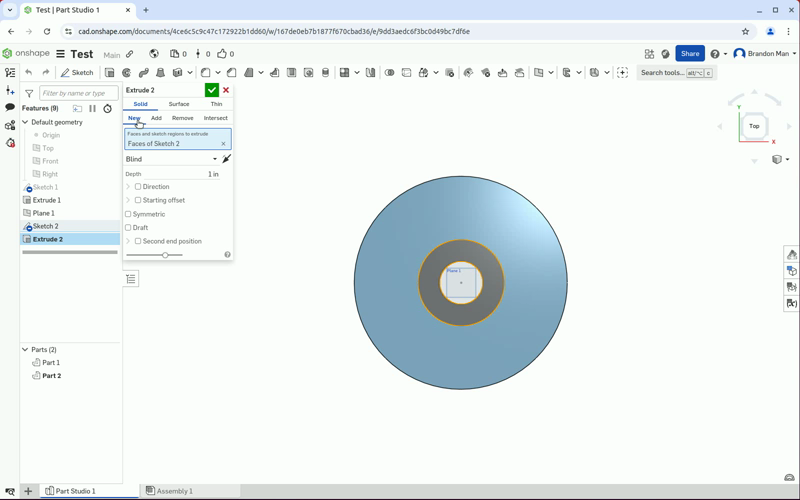
click(137, 120)
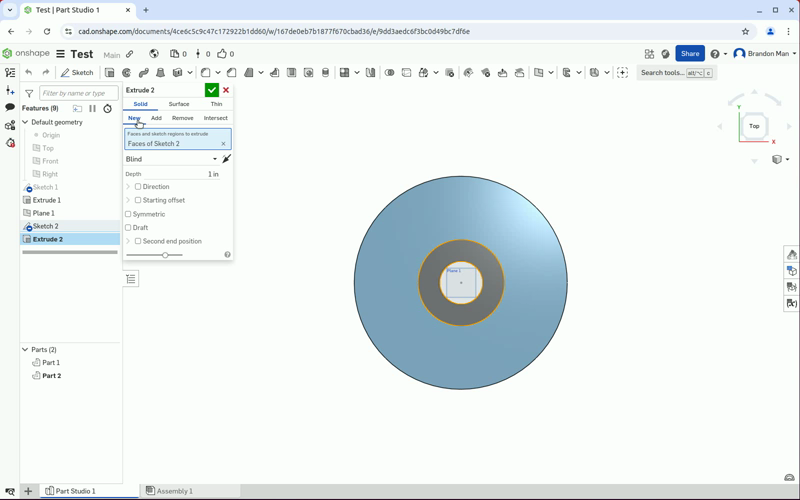
key(tab, 4)
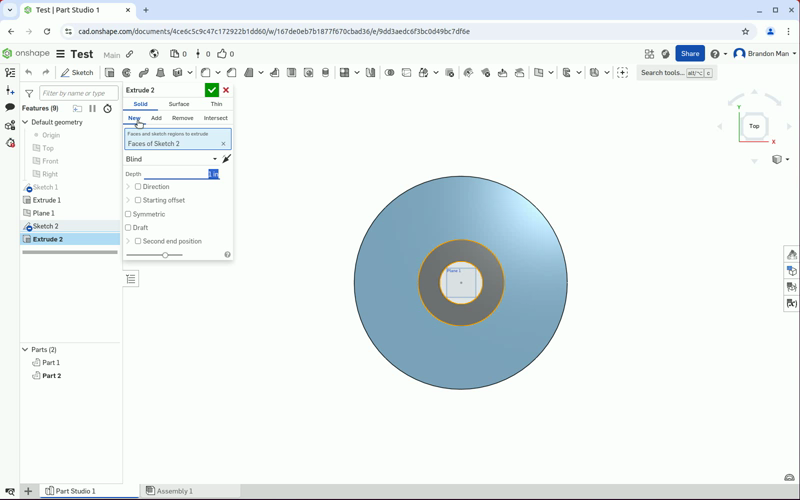
text(16.609)
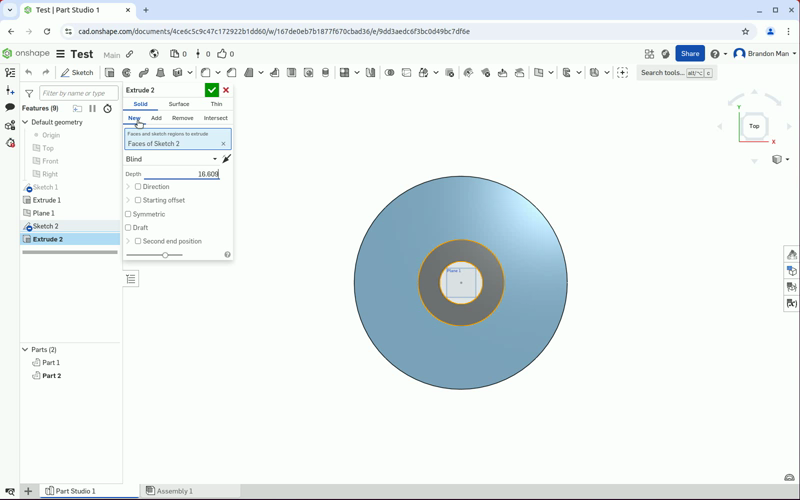
key(enter)
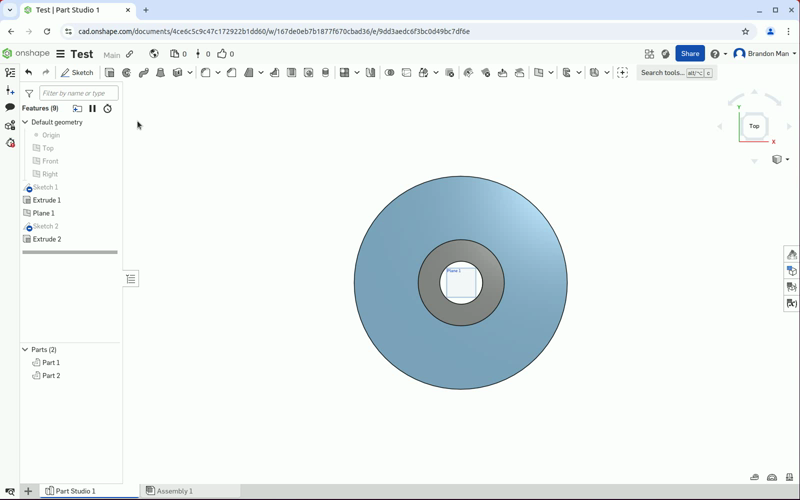
key(shift+h)
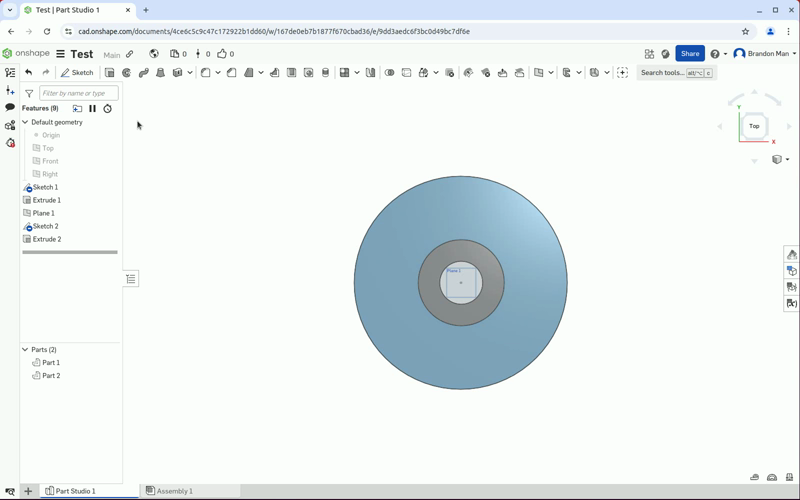
key(shift+h)
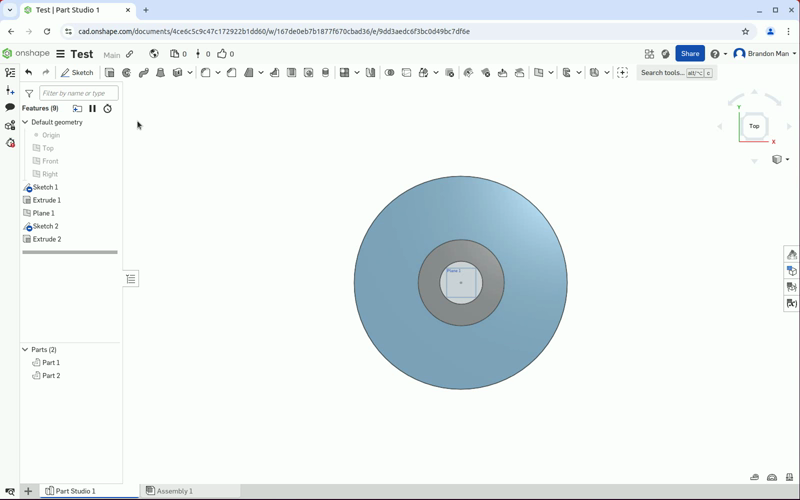
key(shift+7)
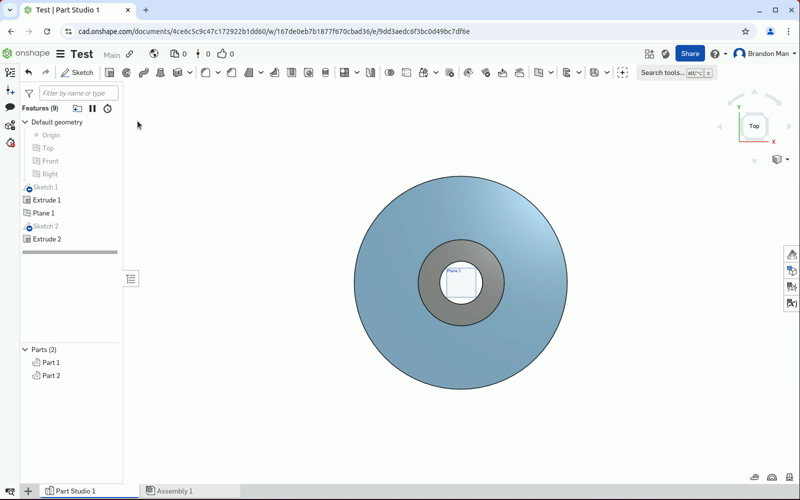
key(up, 3)
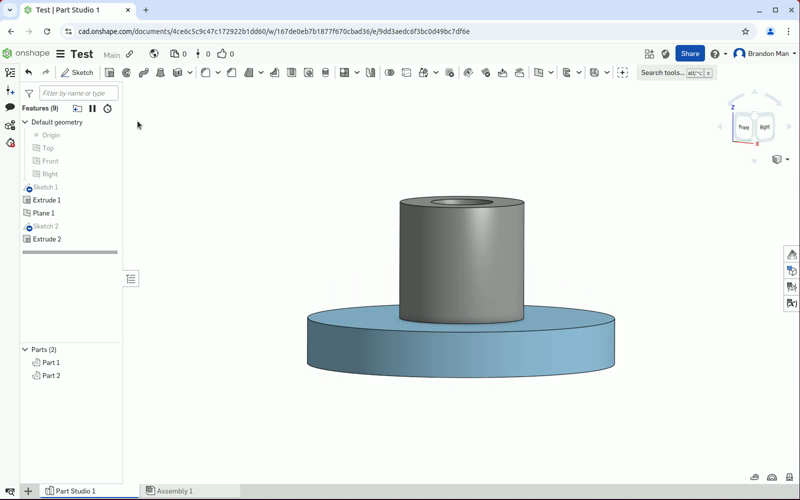
key(left, 3)
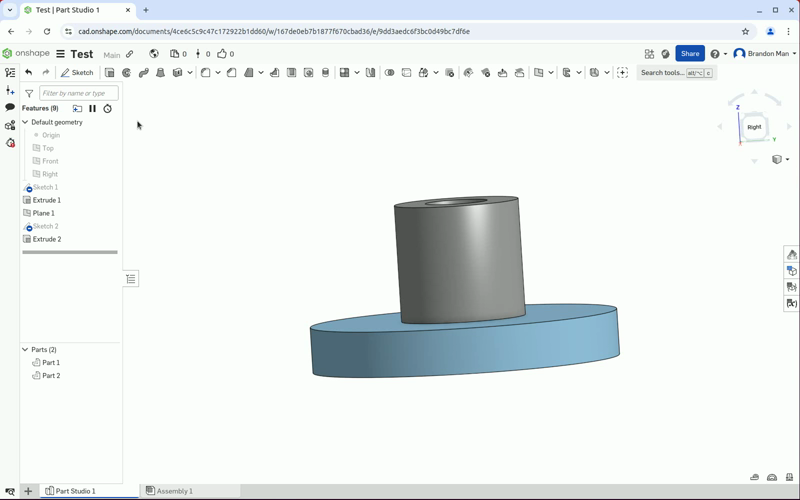
key(right, 3)
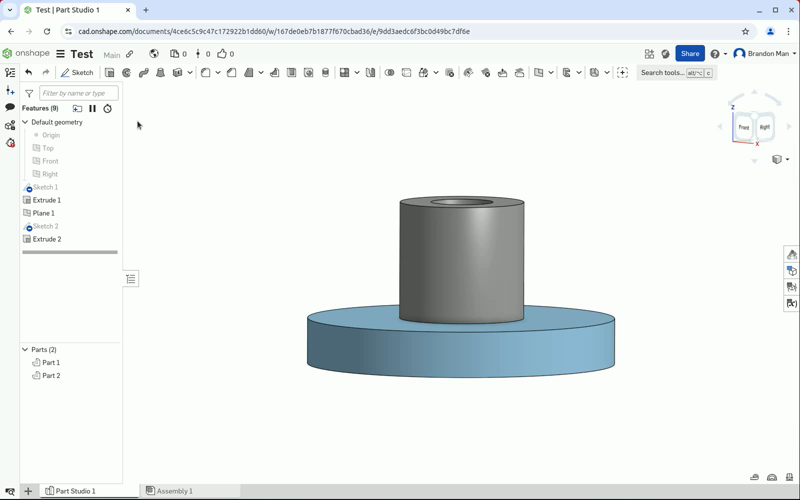
key(down, 3)
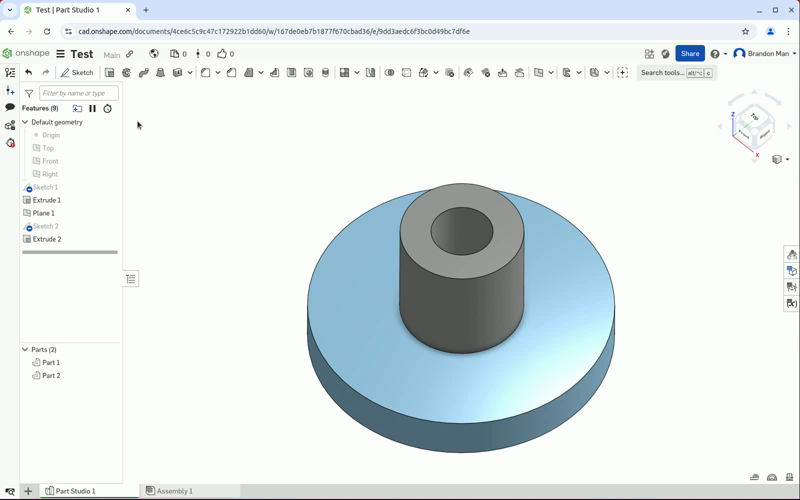
mouse_move(73, 189)
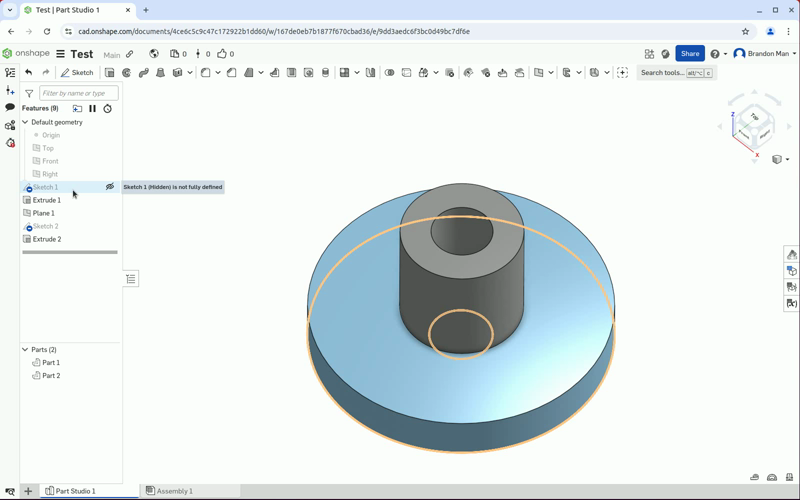
click(73, 189)